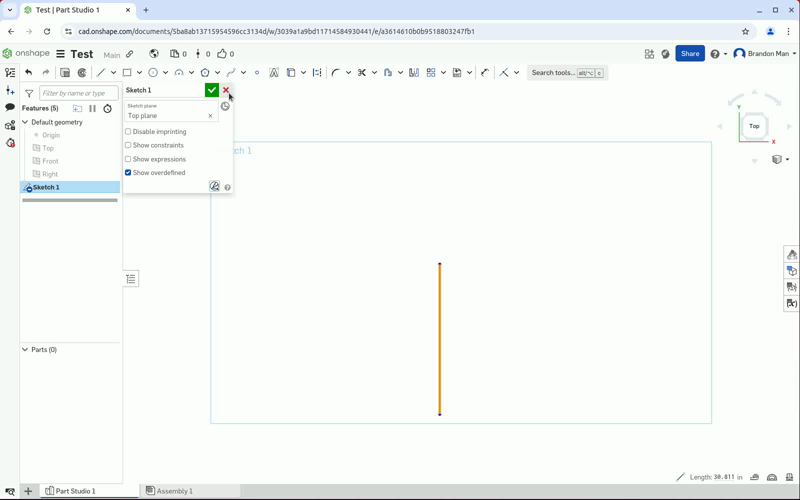
key(shift+h)
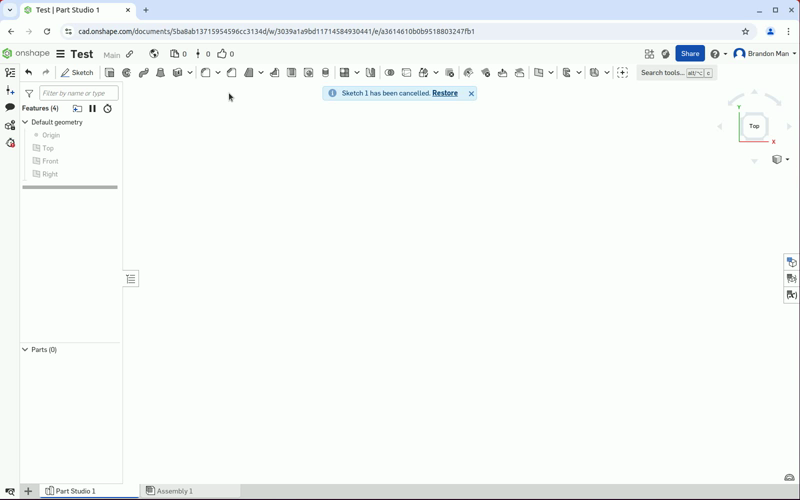
mouse_move(73, 352)
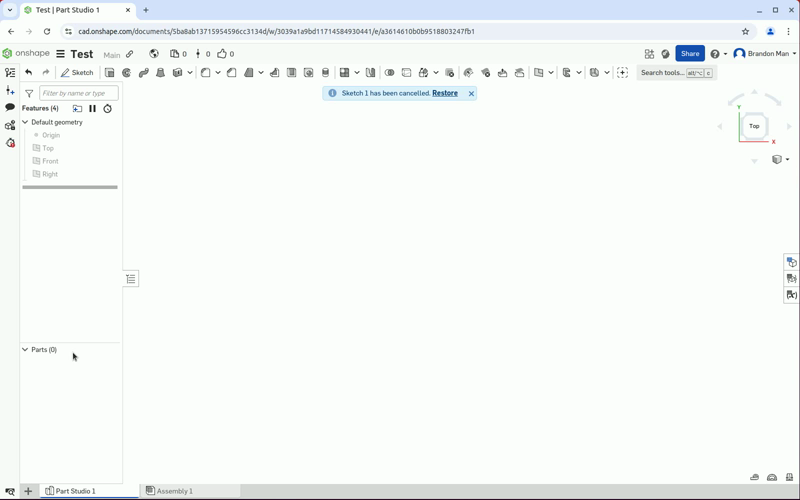
key(y)
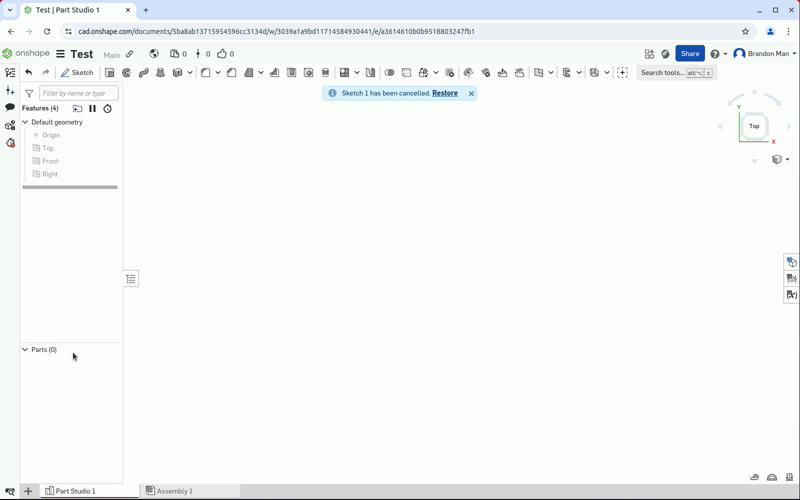
key(shift+p)
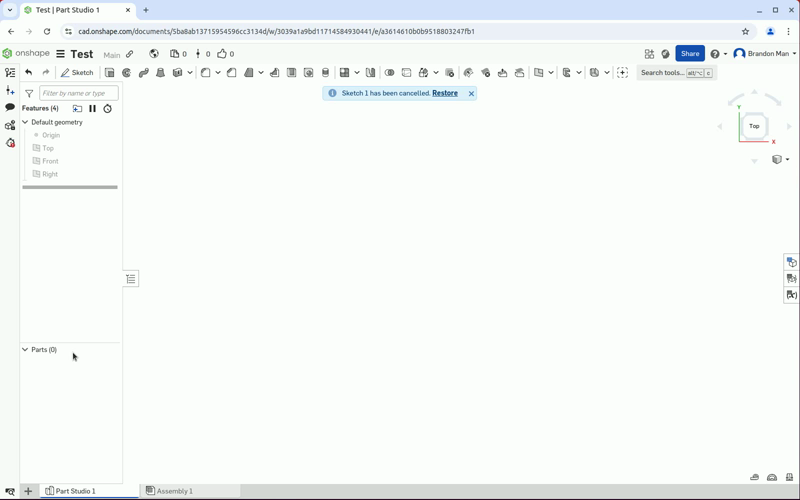
key(space)
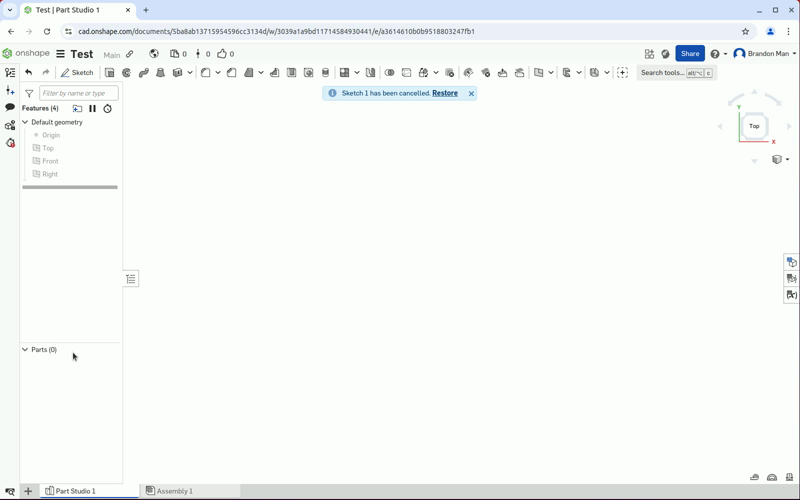
key_down(shift)
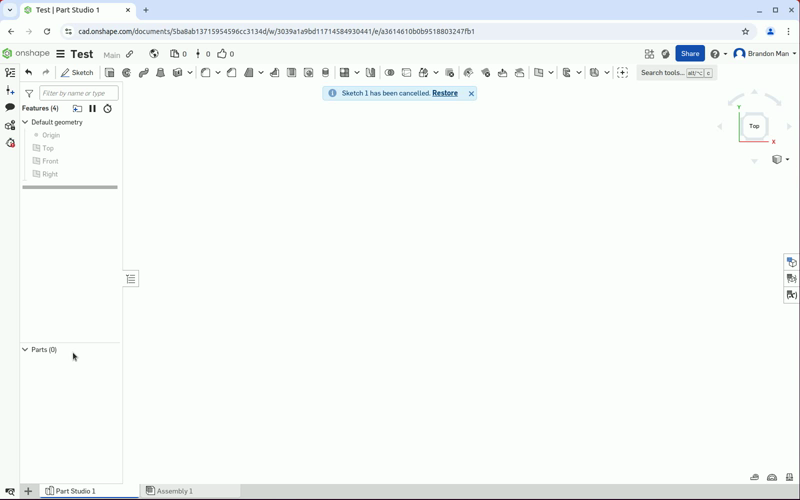
key(up)
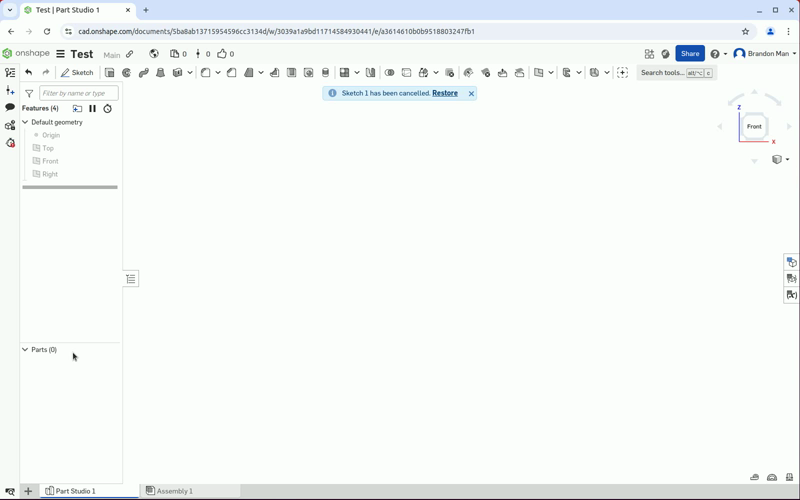
key_up(shift)
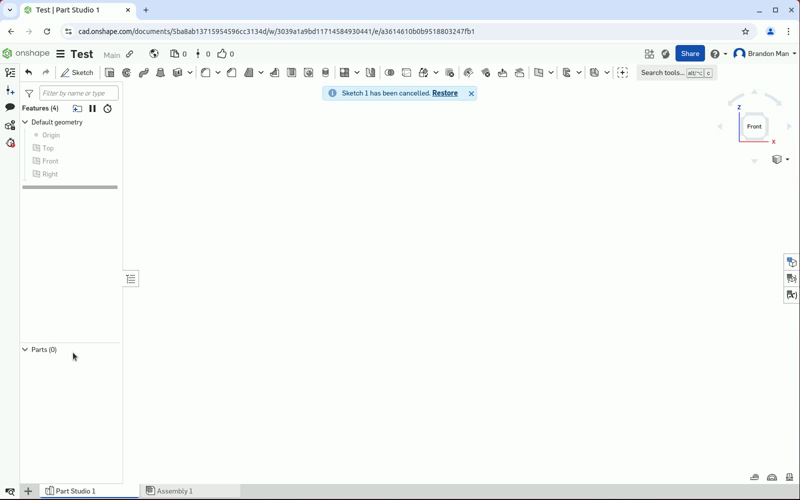
key(space)
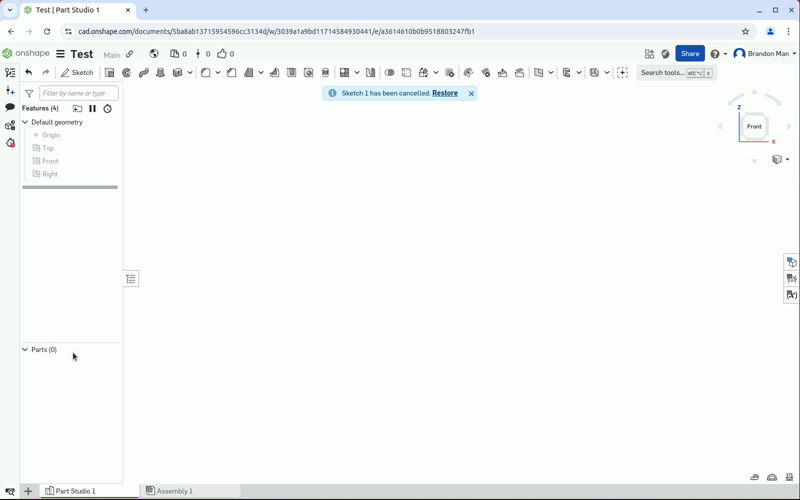
key_down(shift)
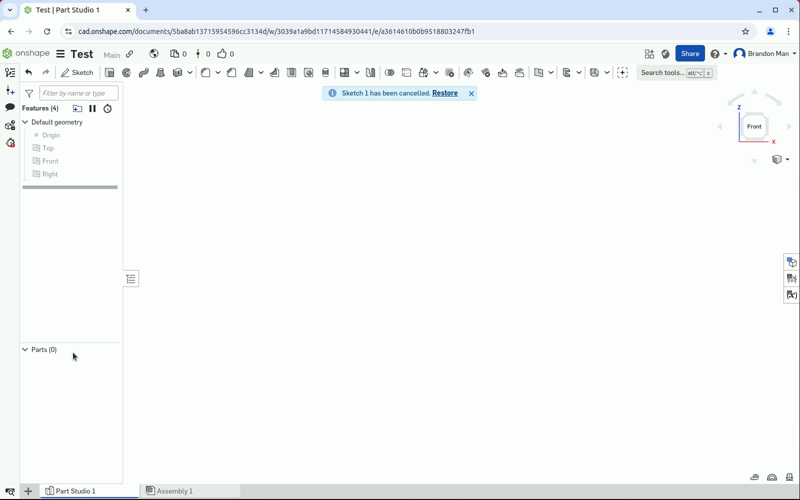
key(left)
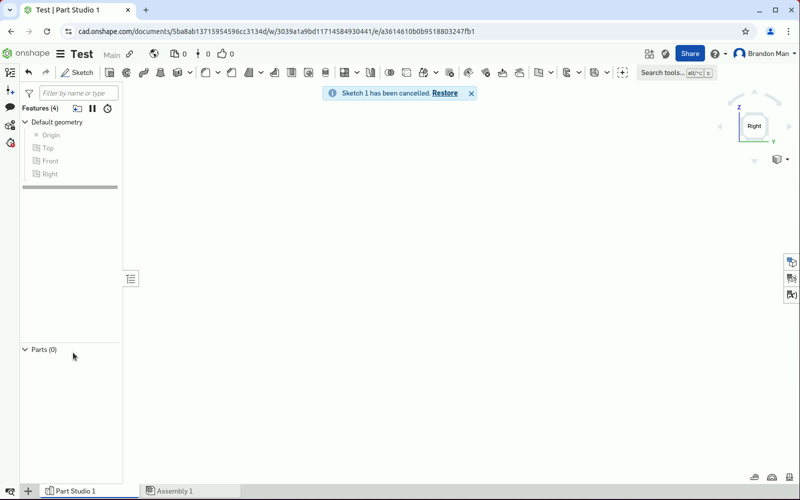
key_up(shift)
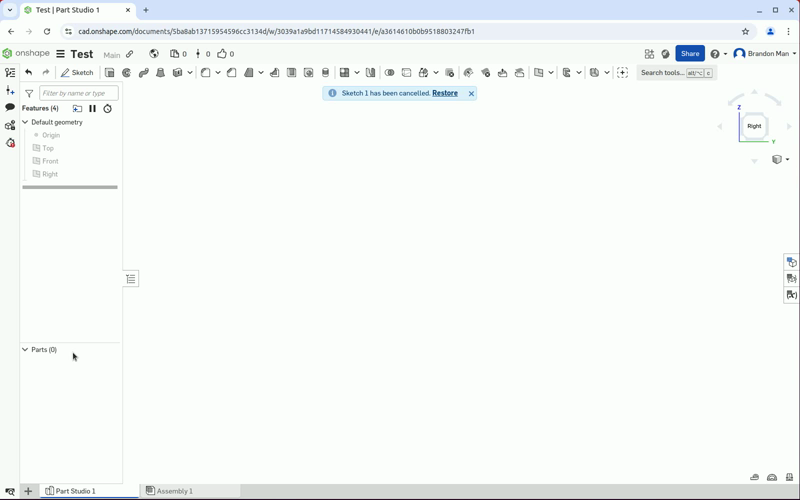
mouse_move(73, 352)
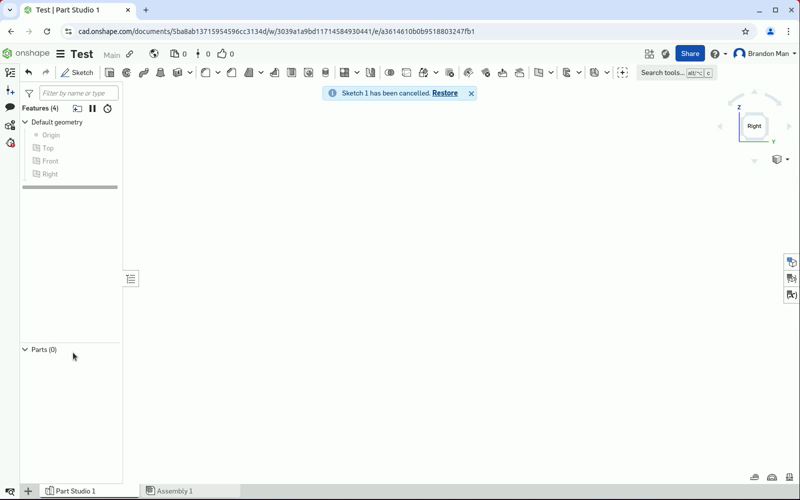
key(shift+y)
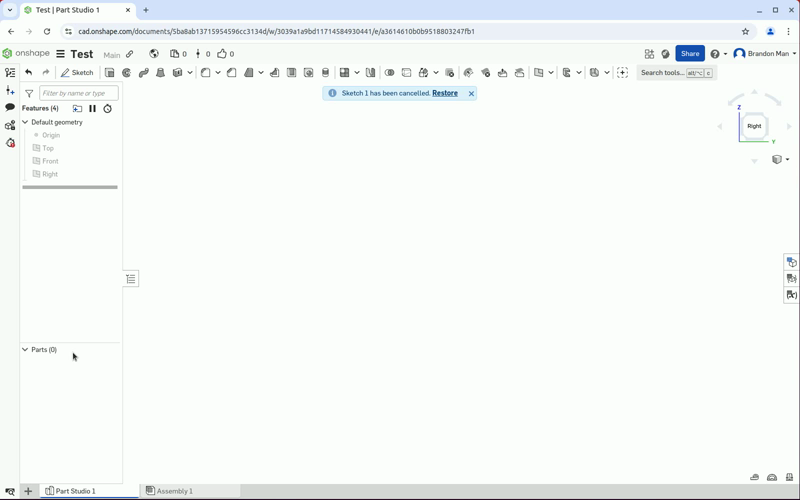
key(shift+s)
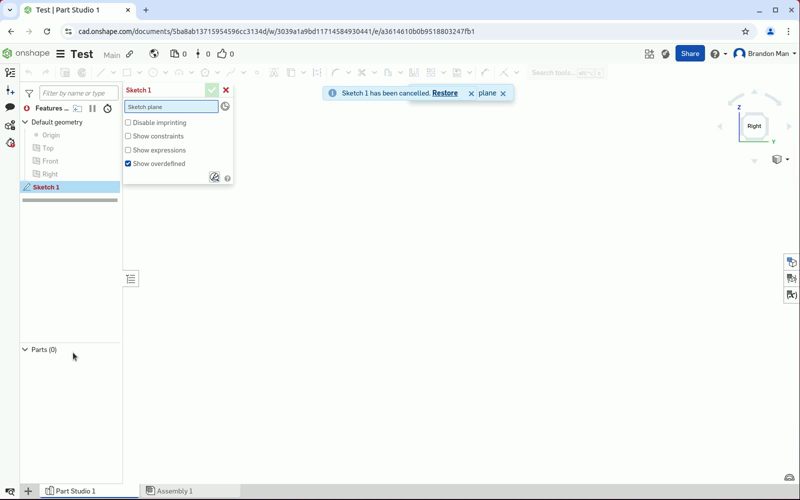
mouse_move(73, 176)
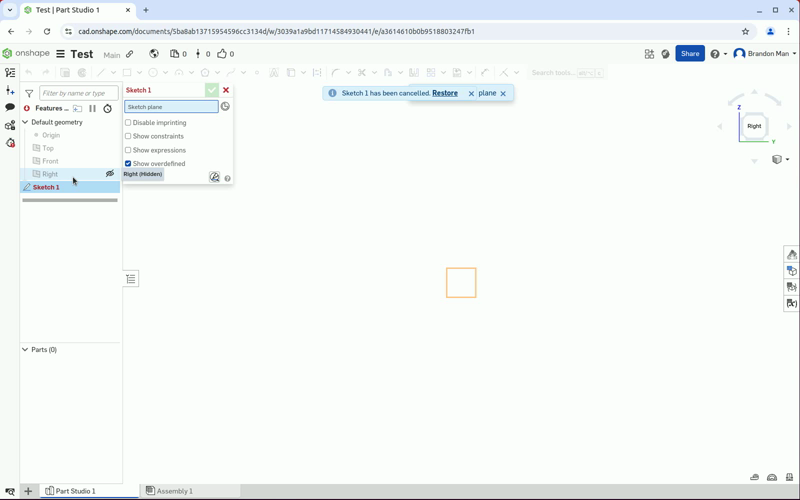
click(73, 176)
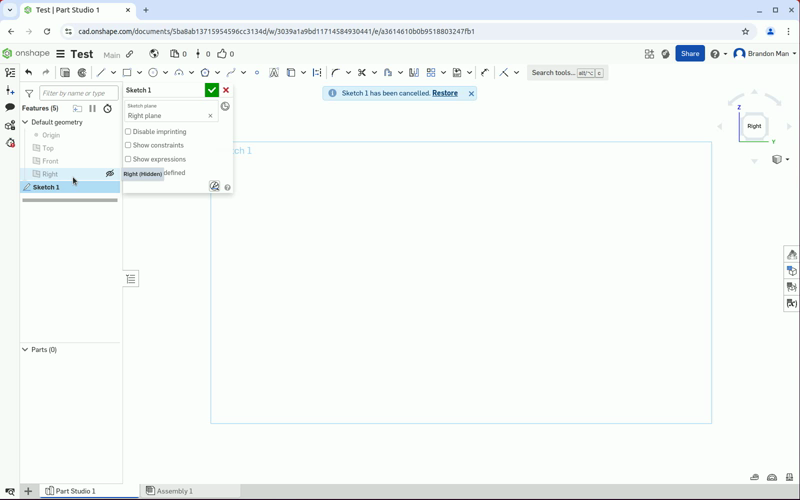
mouse_move(73, 352)
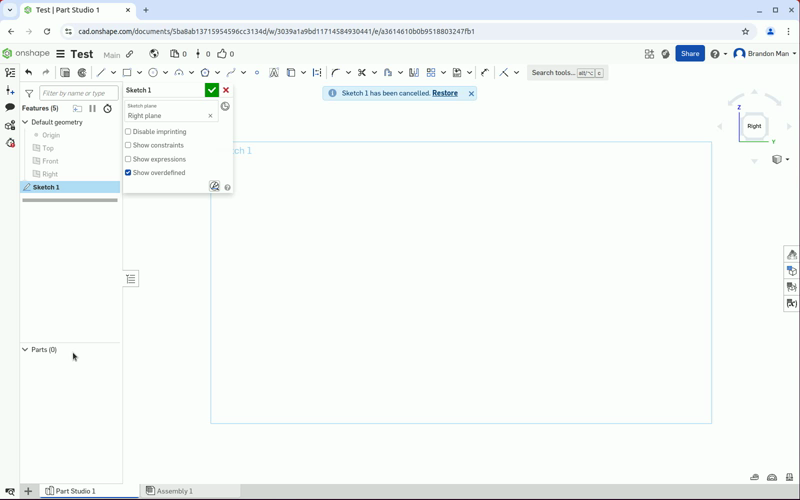
key(y)
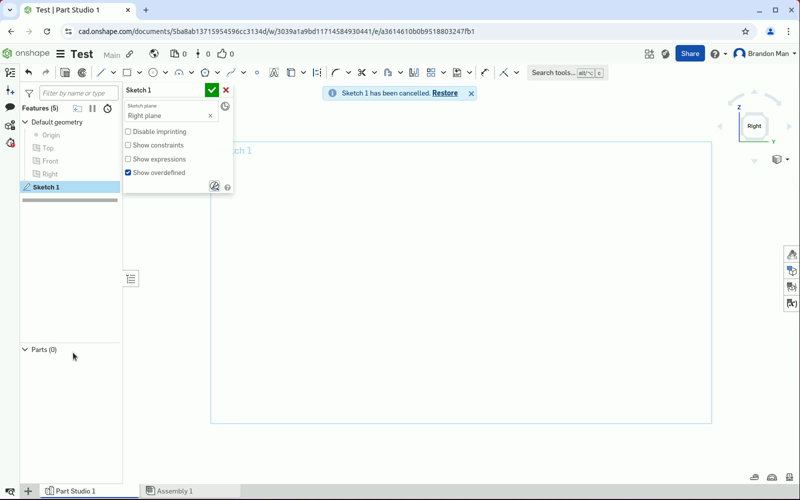
key(l)
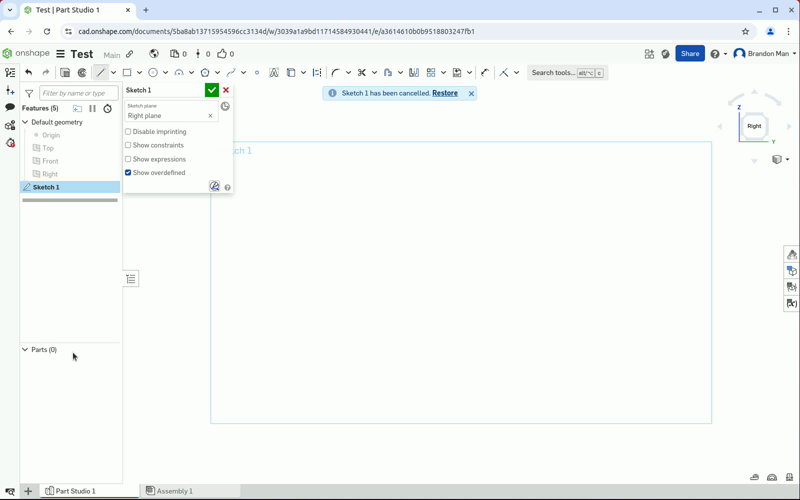
key_down(shift)
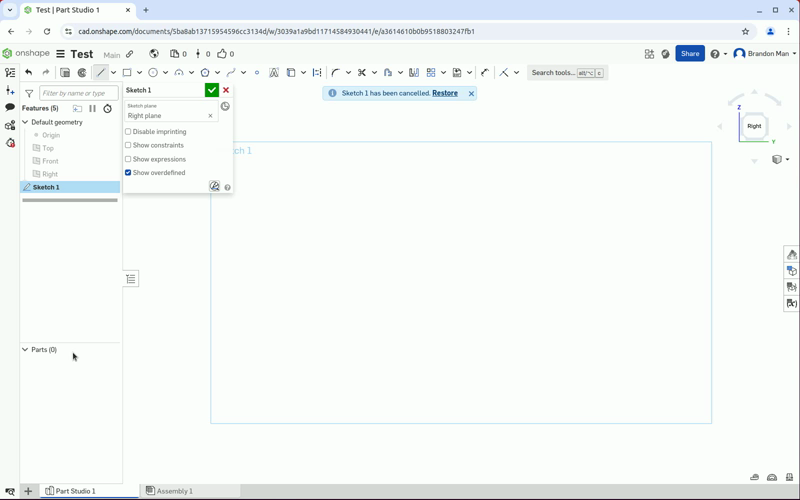
mouse_move(460, 282)
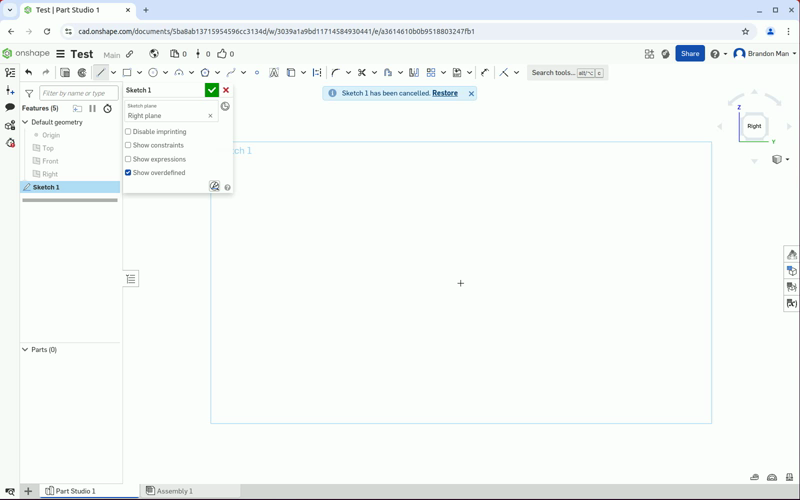
click(460, 282)
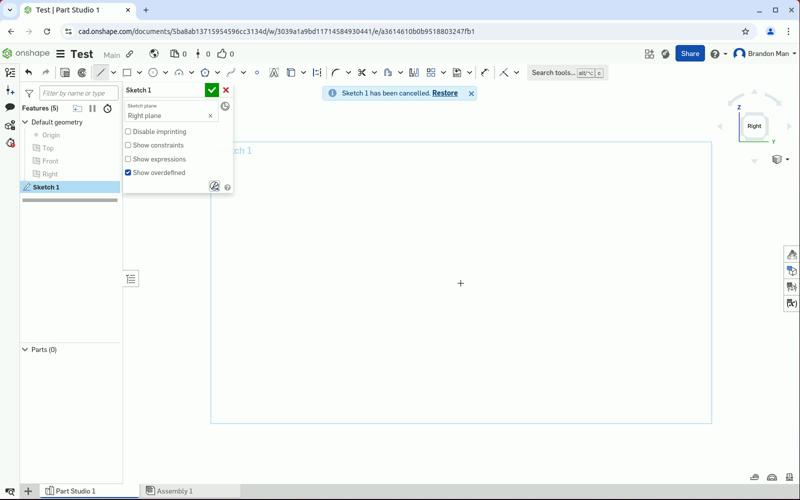
key_up(shift)
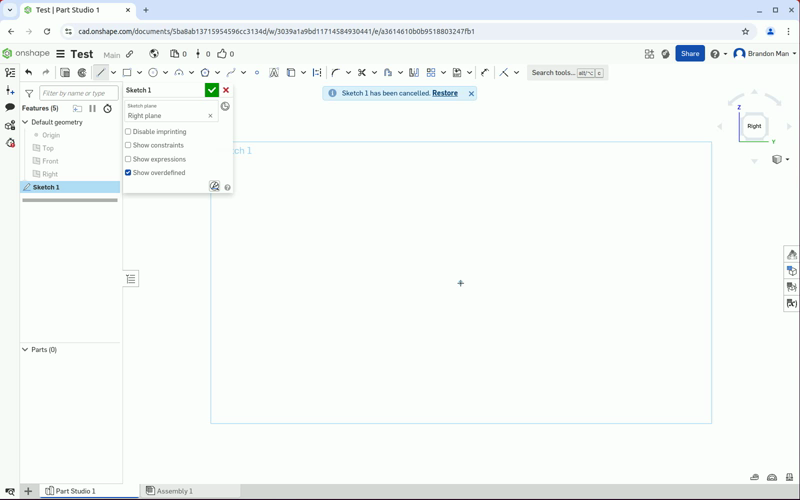
key_down(shift)
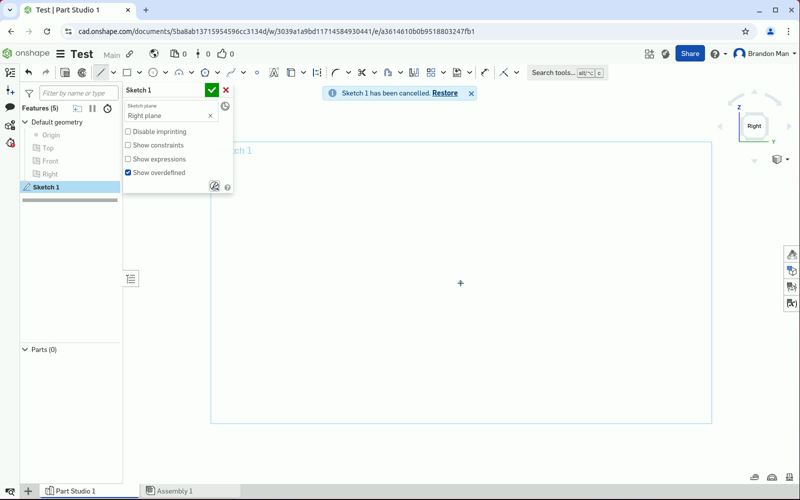
mouse_move(554, 282)
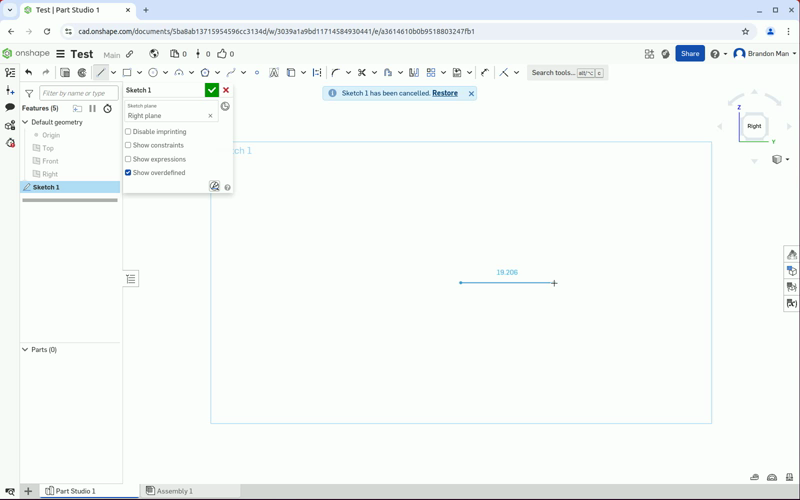
click(554, 282)
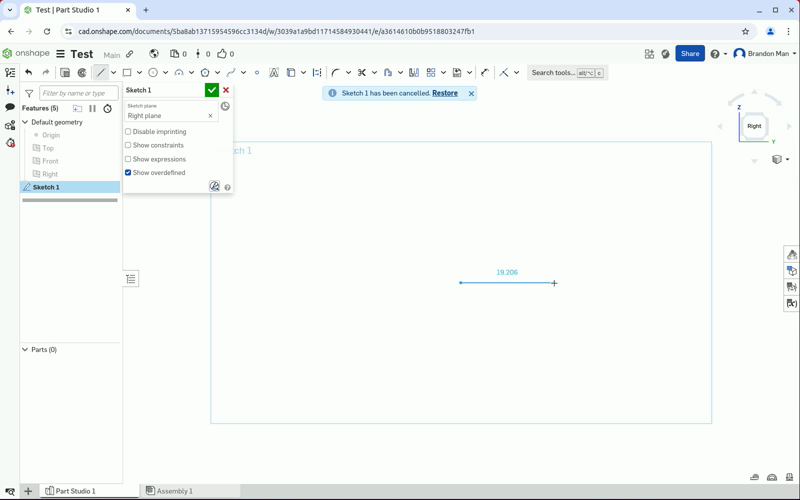
key_up(shift)
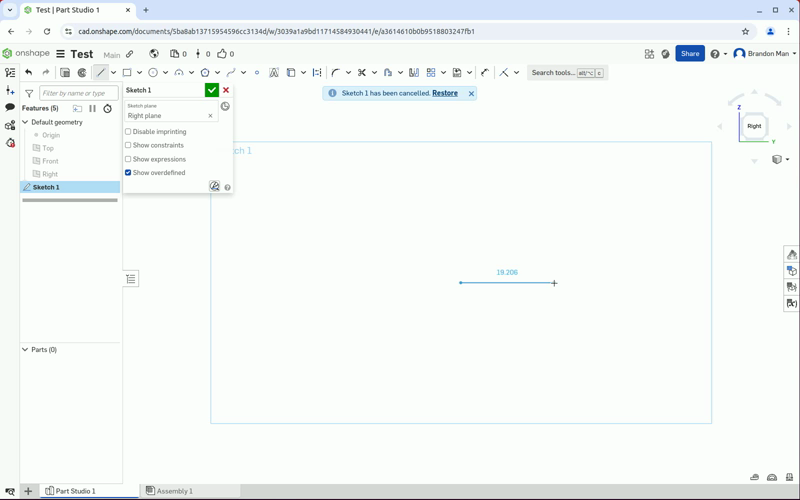
key_down(shift)
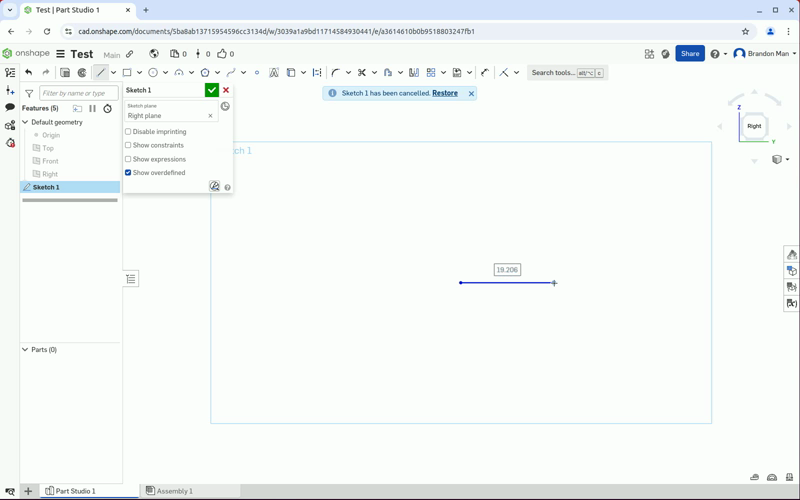
mouse_move(554, 170)
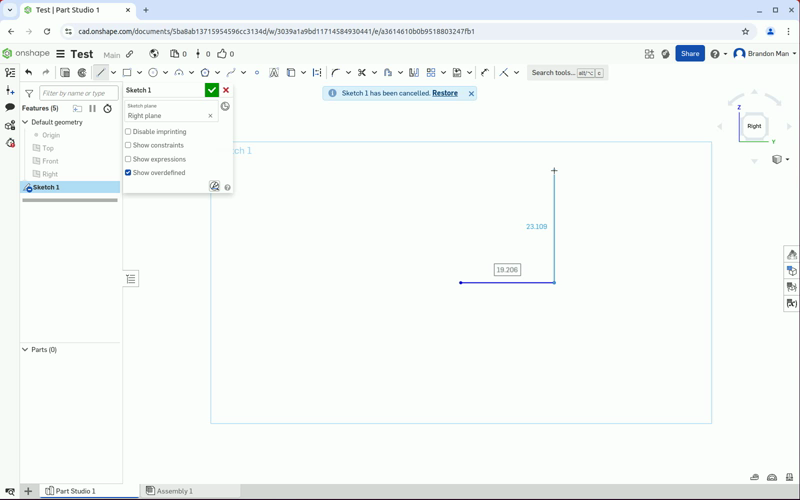
click(554, 170)
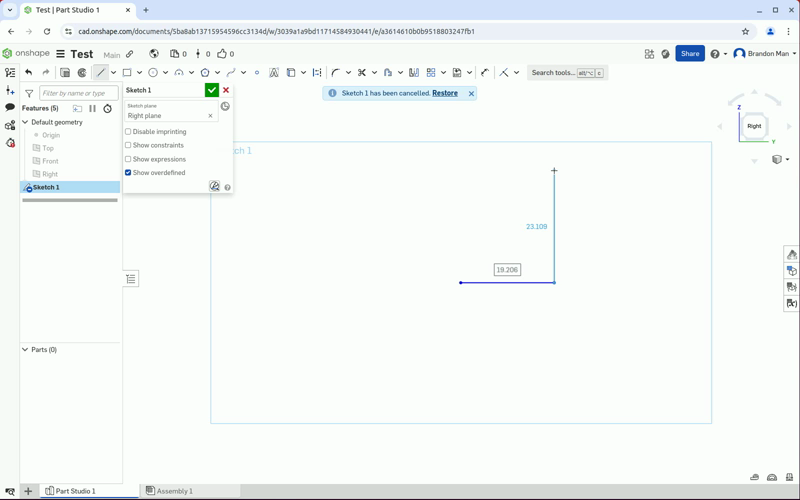
key_up(shift)
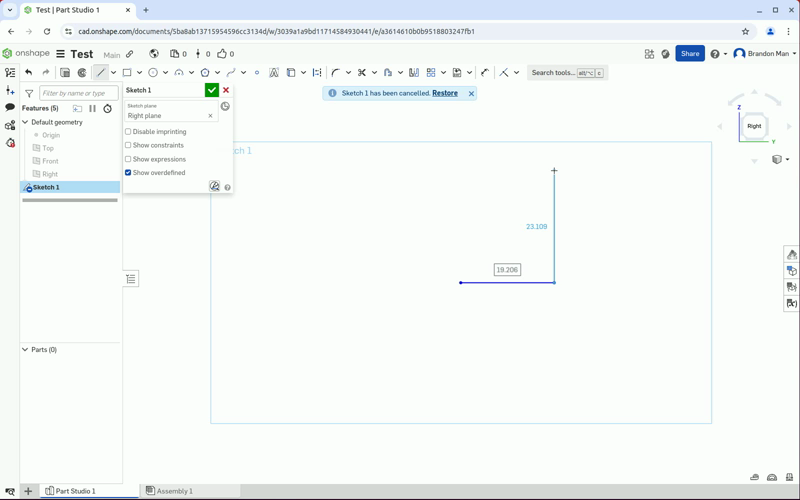
key_down(shift)
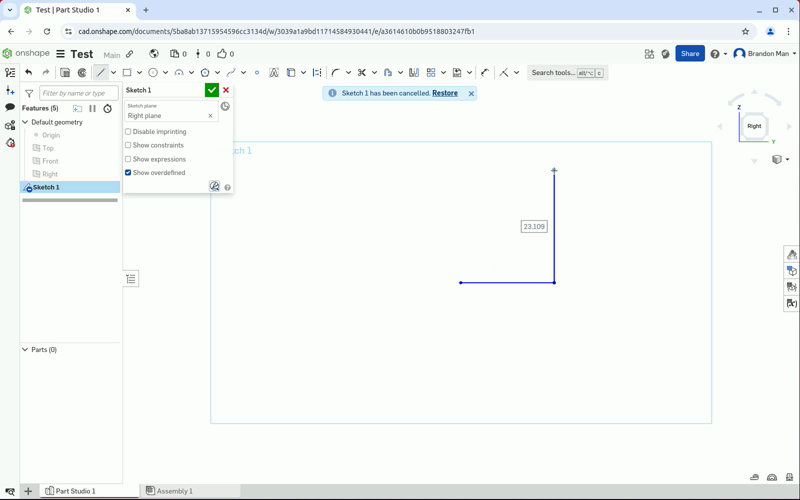
mouse_move(584, 170)
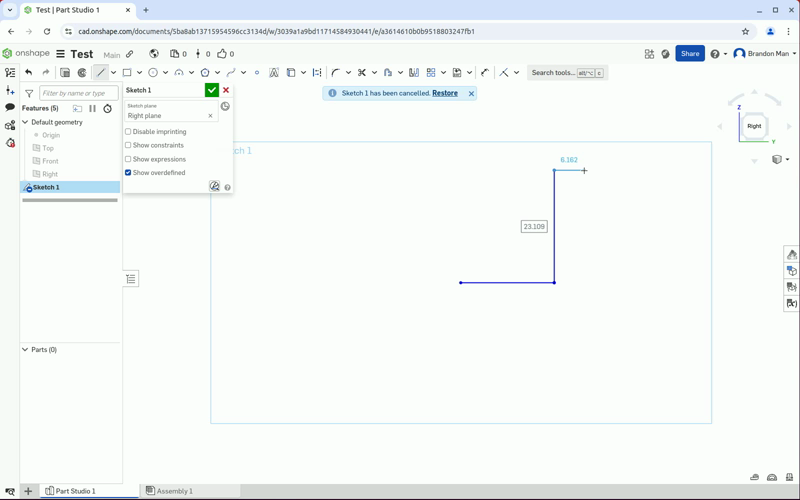
mouse_move(535, 170)
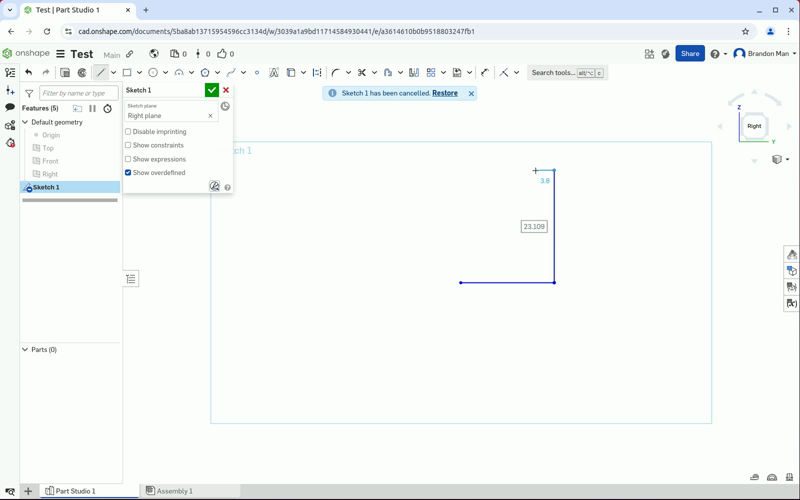
click(535, 170)
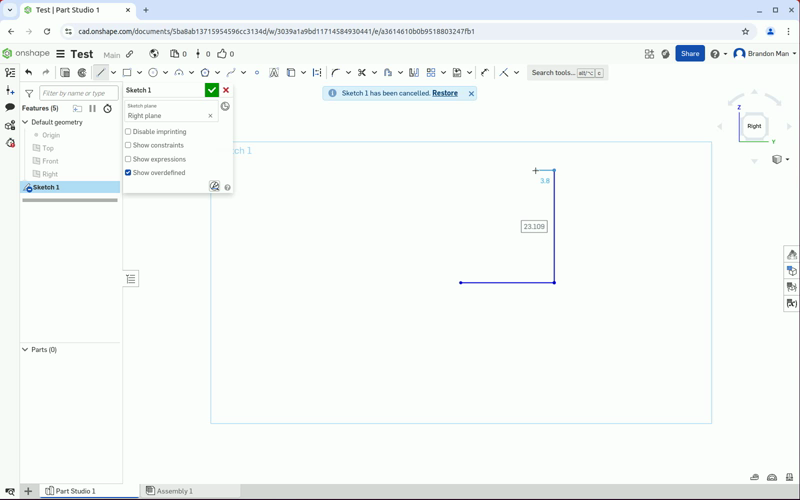
key_up(shift)
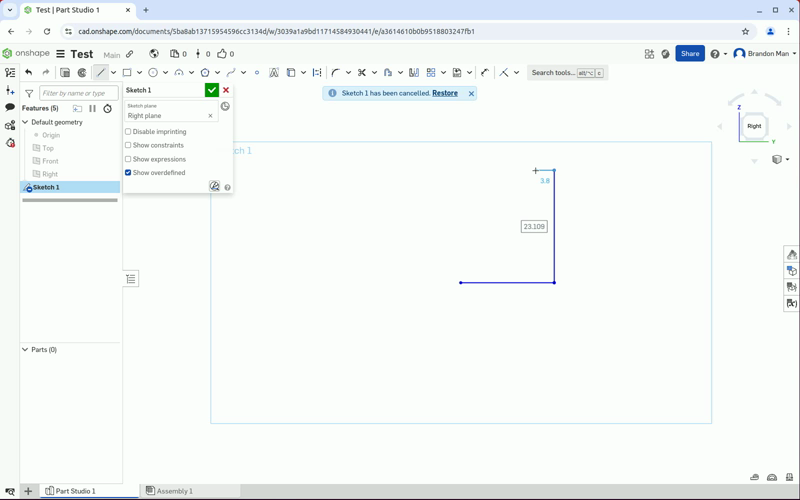
key_down(shift)
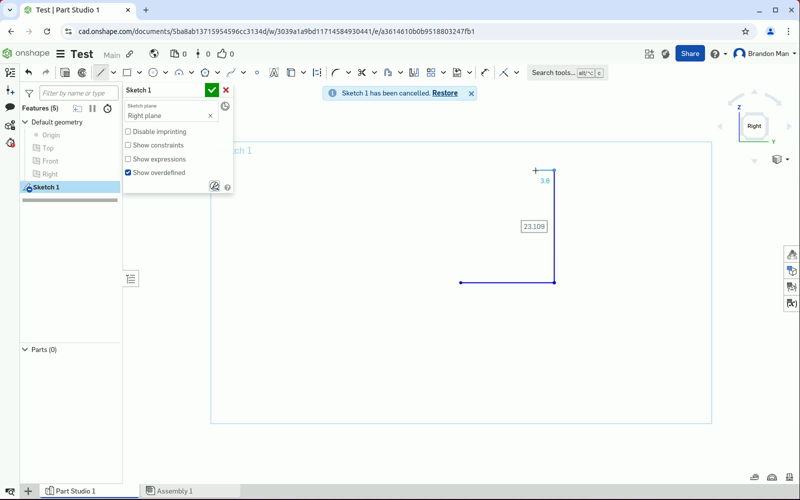
mouse_move(535, 245)
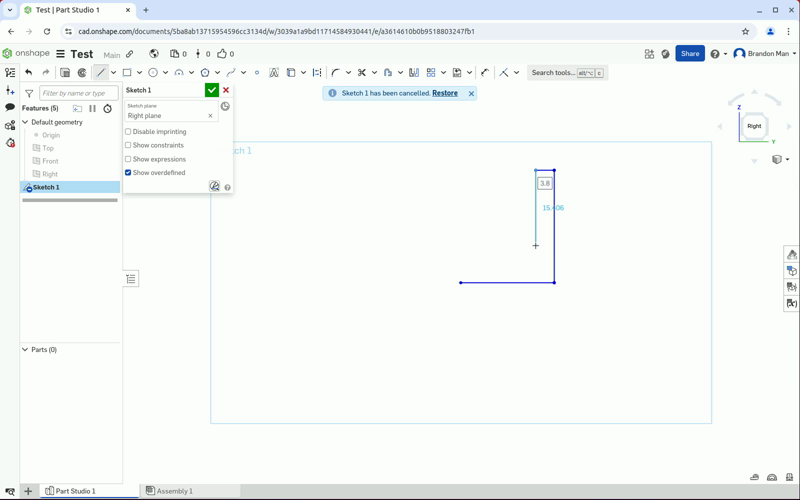
click(535, 245)
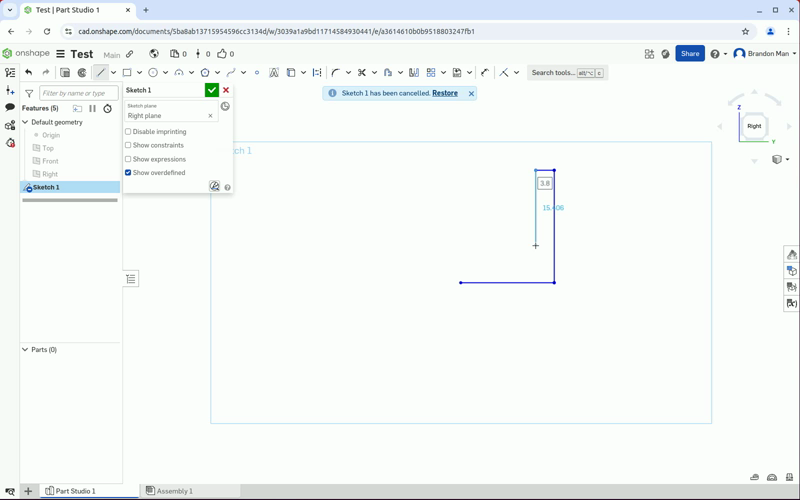
key_up(shift)
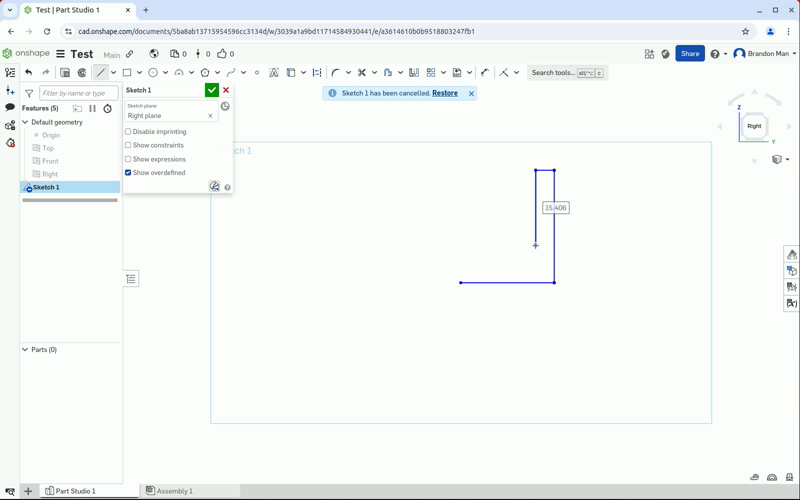
key_down(shift)
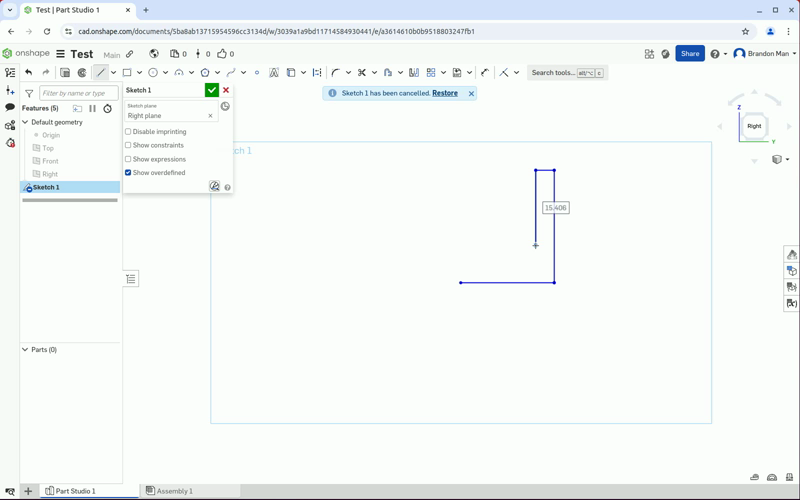
mouse_move(565, 245)
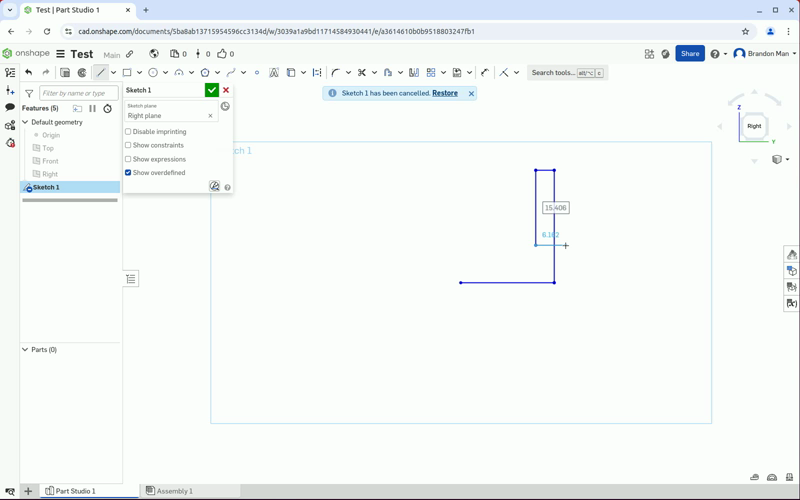
mouse_move(479, 245)
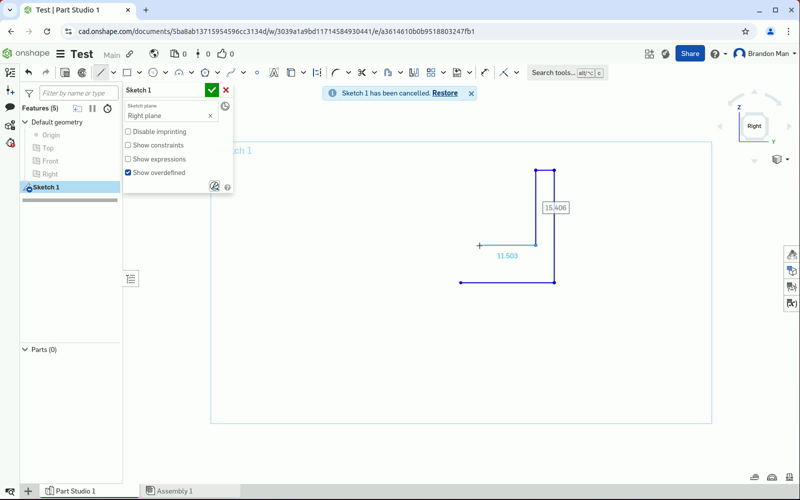
click(479, 245)
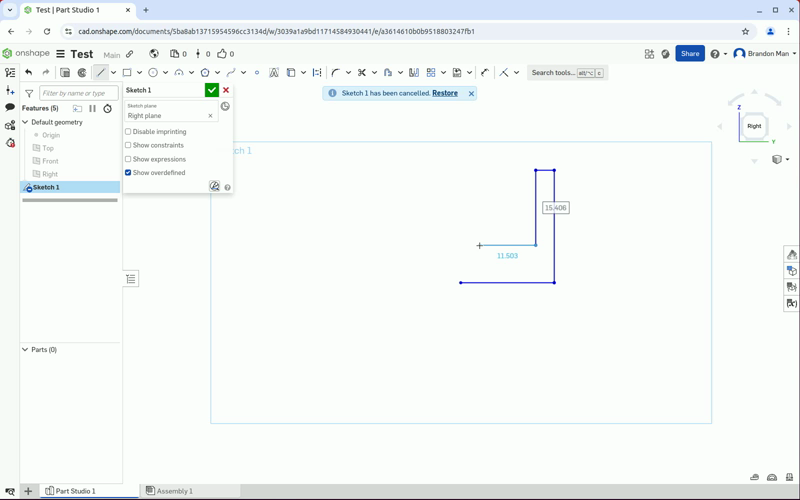
key_up(shift)
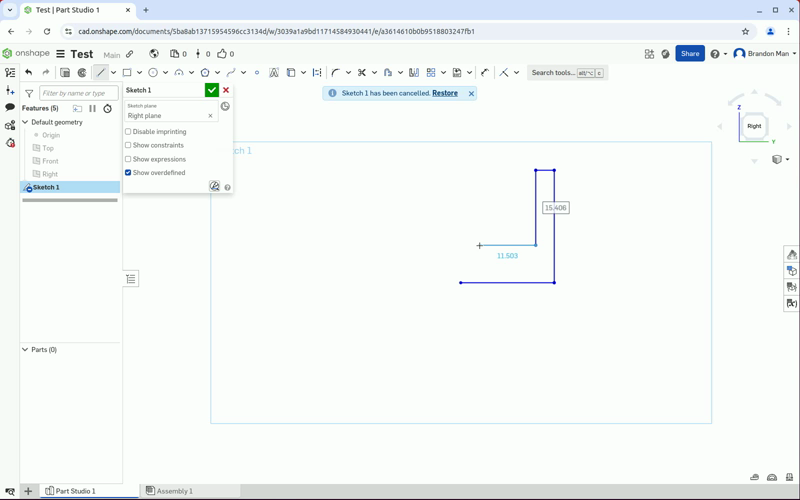
key_down(shift)
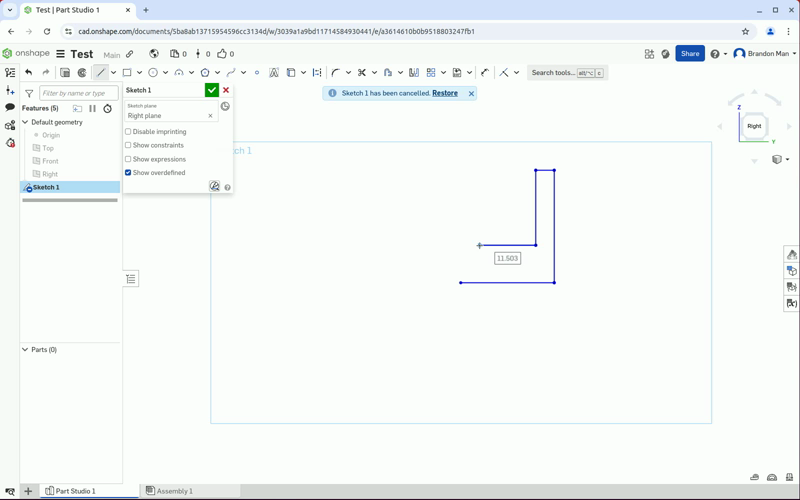
mouse_move(479, 170)
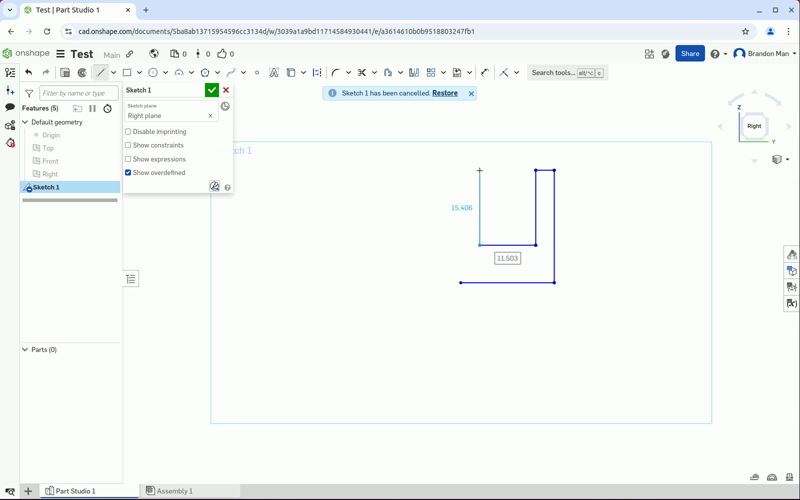
click(479, 170)
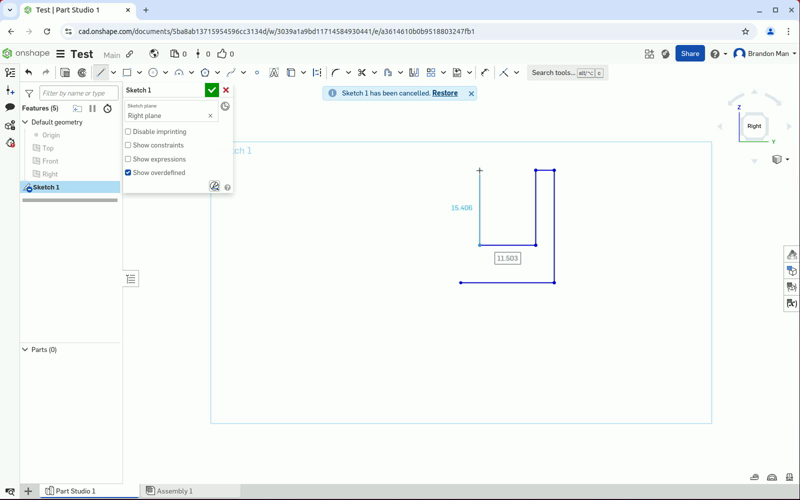
key_up(shift)
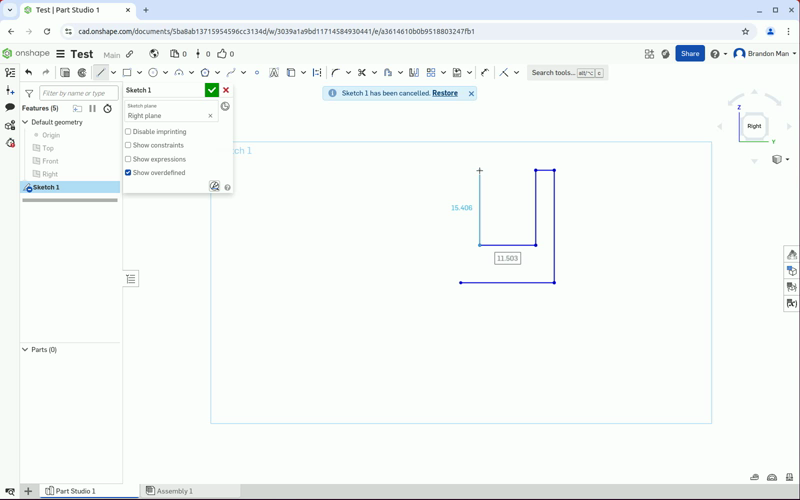
key_down(shift)
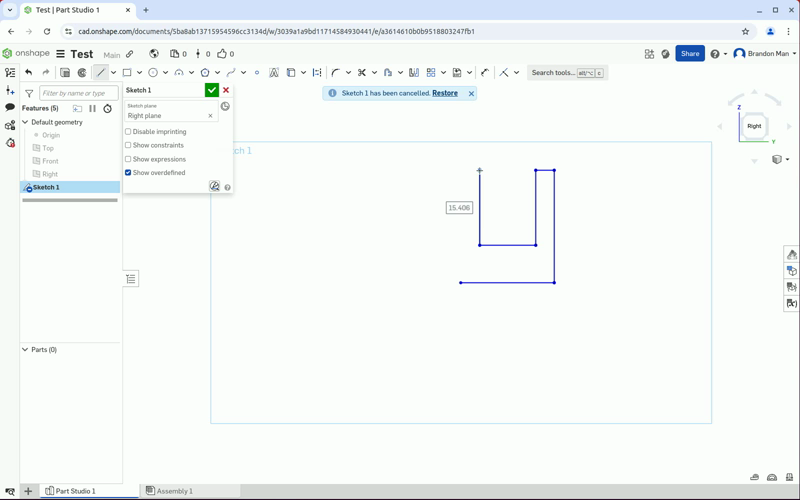
mouse_move(509, 170)
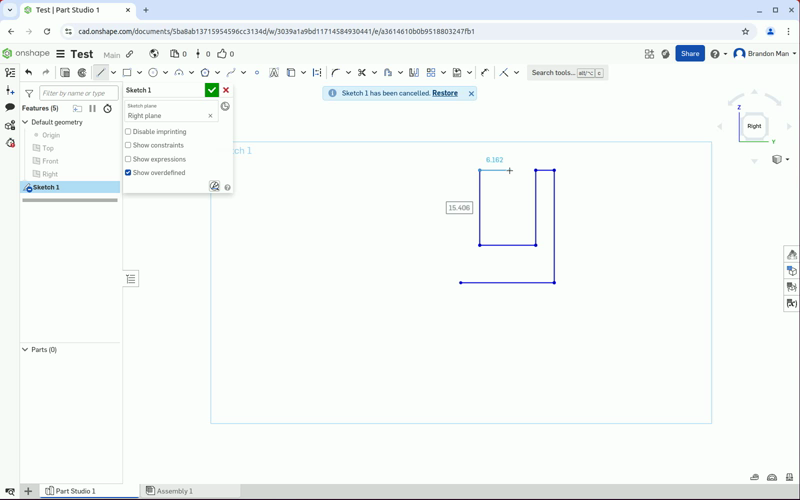
mouse_move(460, 170)
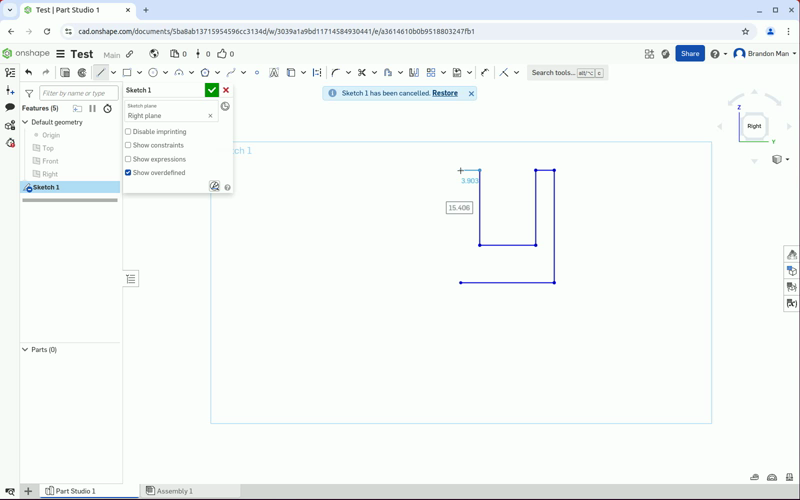
click(460, 170)
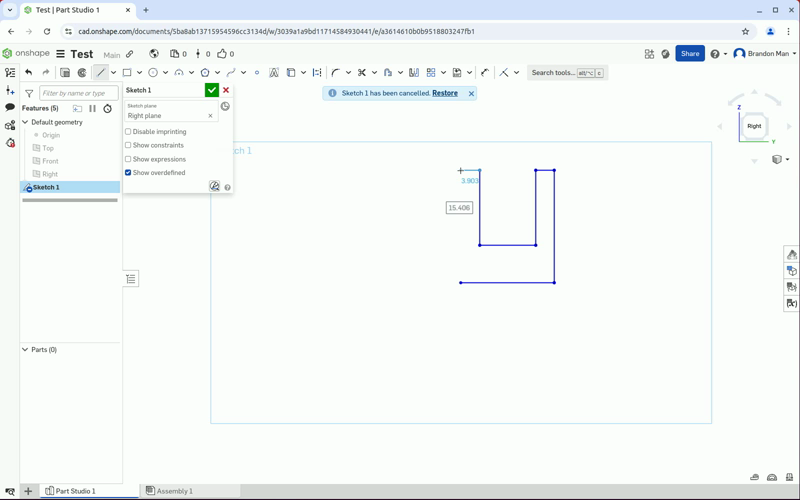
key_up(shift)
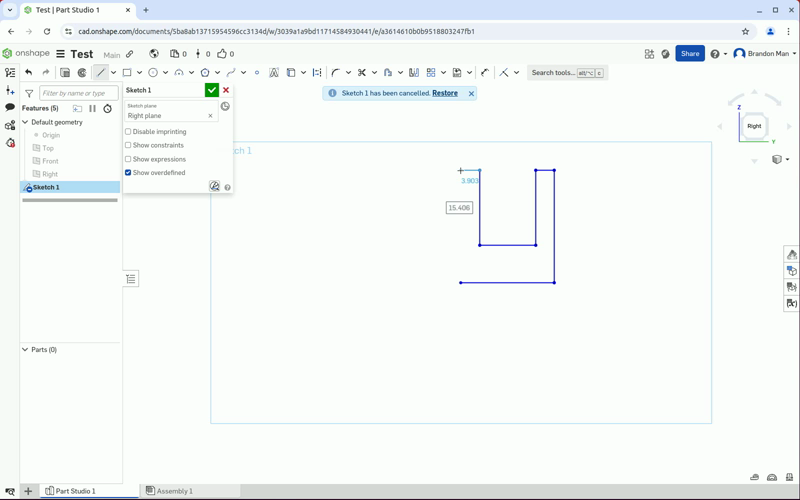
key_down(shift)
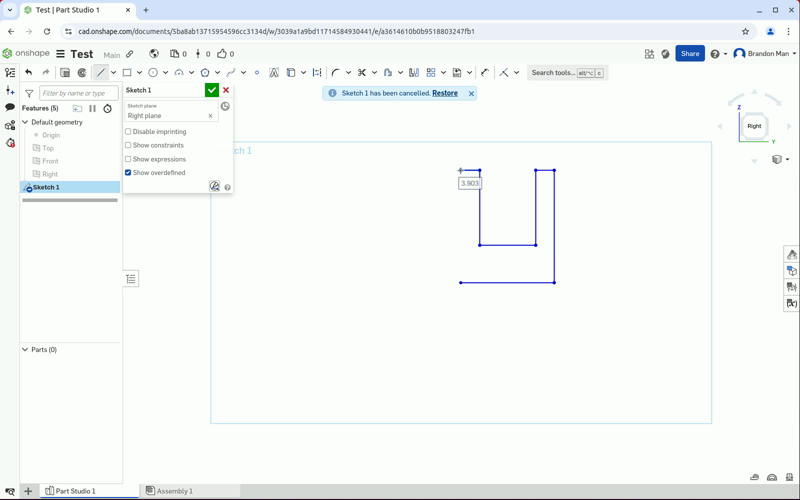
mouse_move(460, 282)
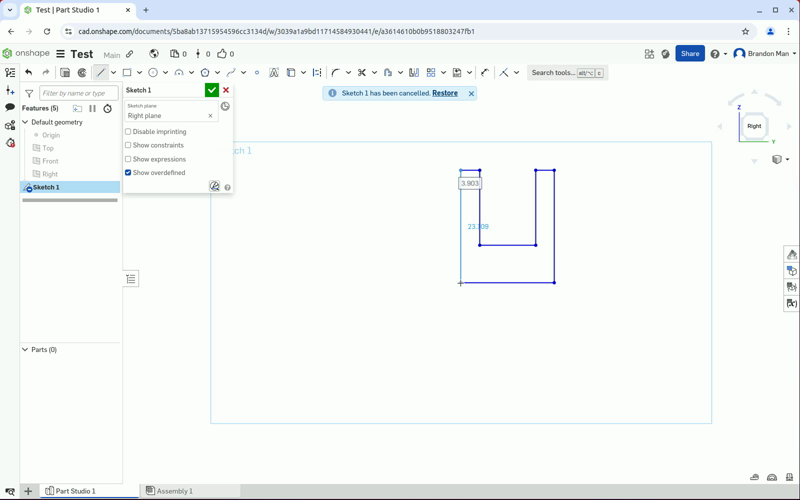
key_up(shift)
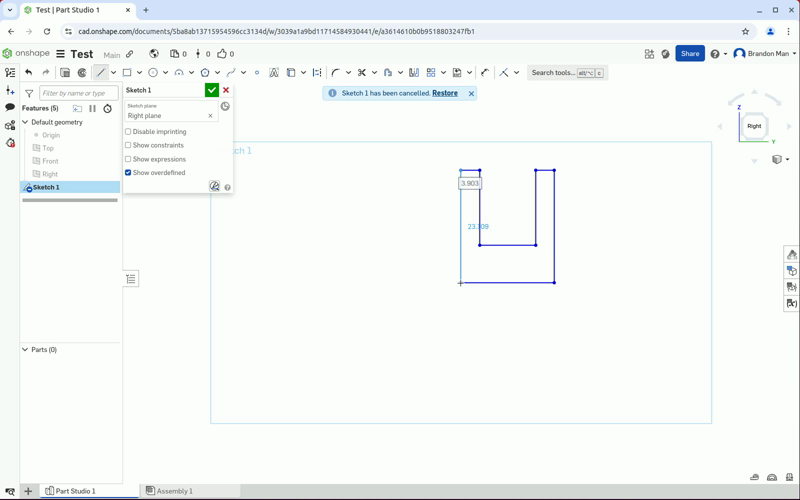
click(460, 282)
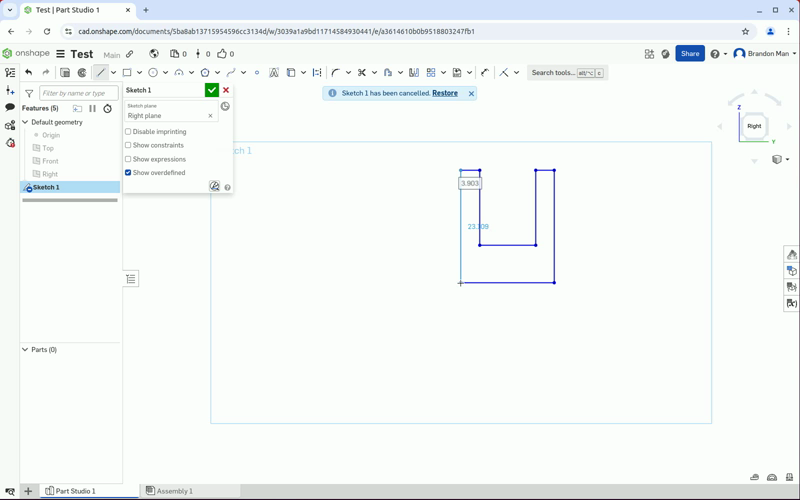
key(esc)
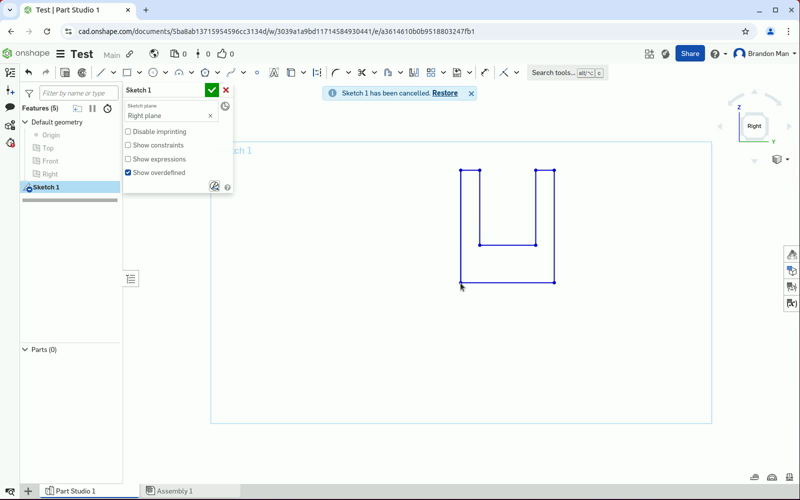
mouse_move(529, 274)
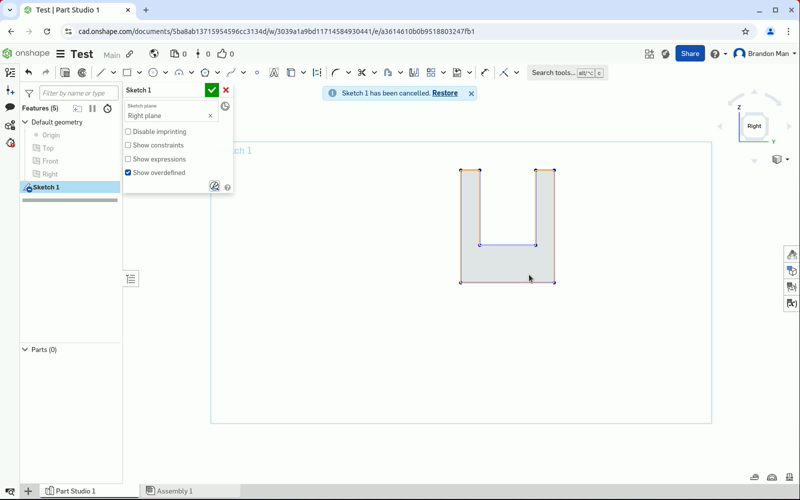
click(529, 274)
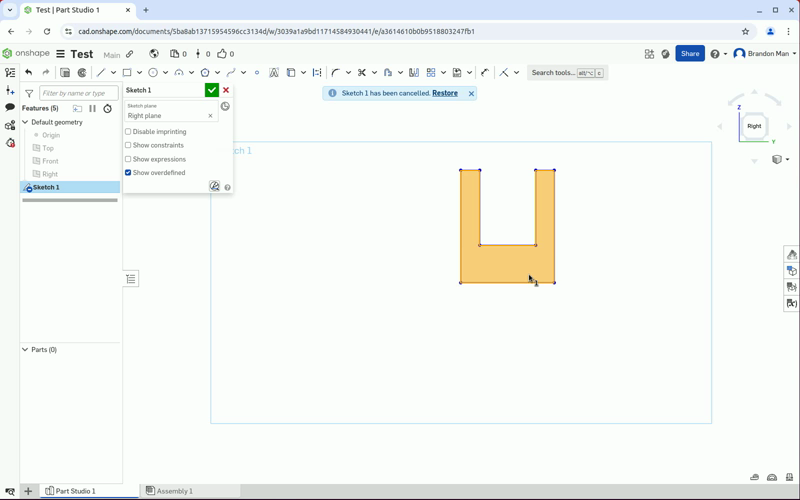
mouse_move(73, 352)
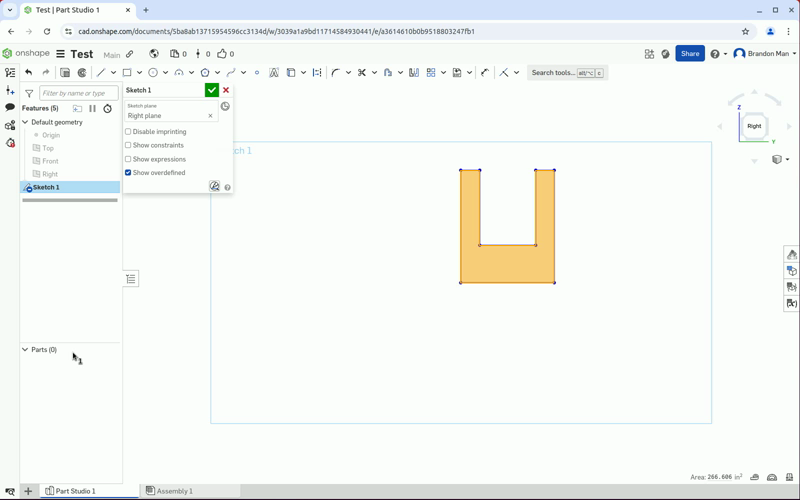
key(shift+y)
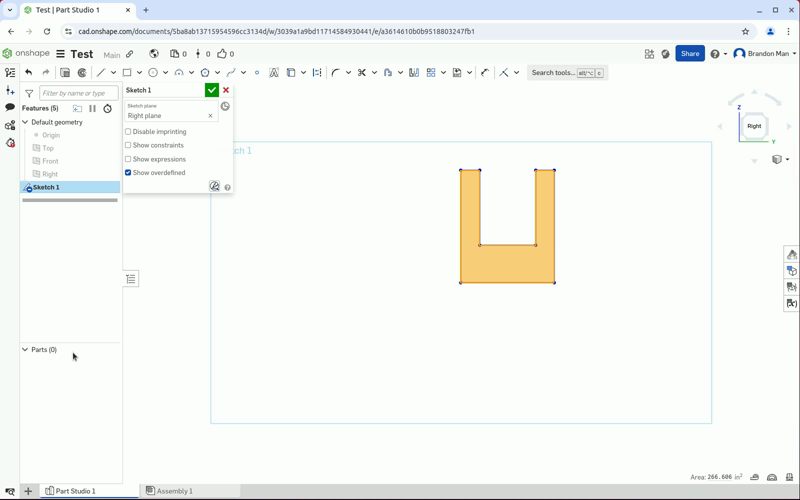
key(shift+e)
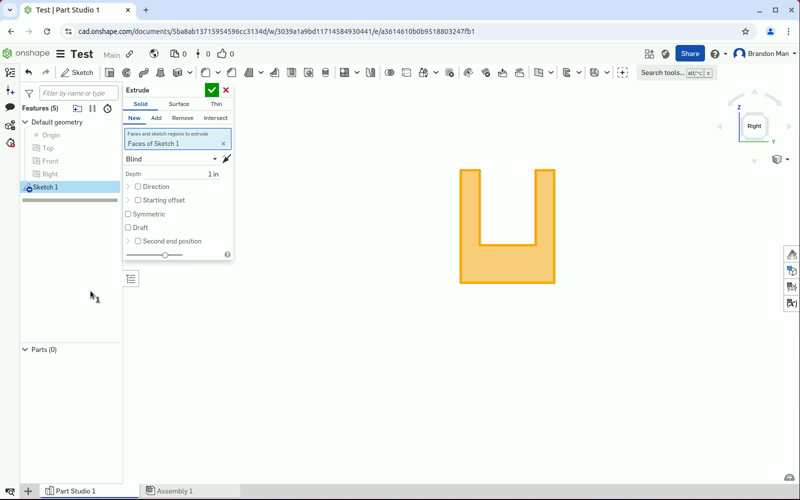
mouse_move(143, 106)
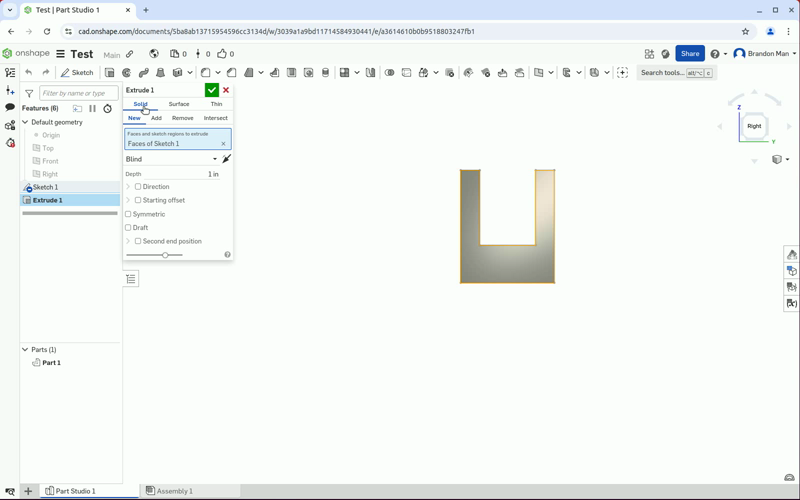
click(143, 106)
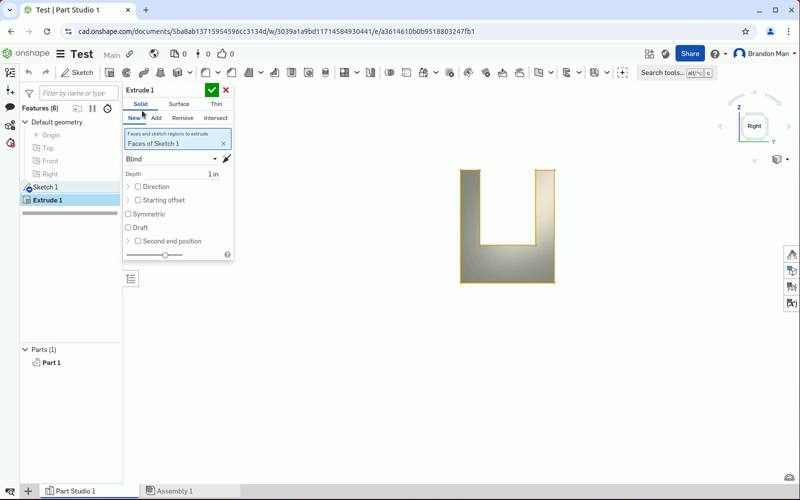
mouse_move(137, 120)
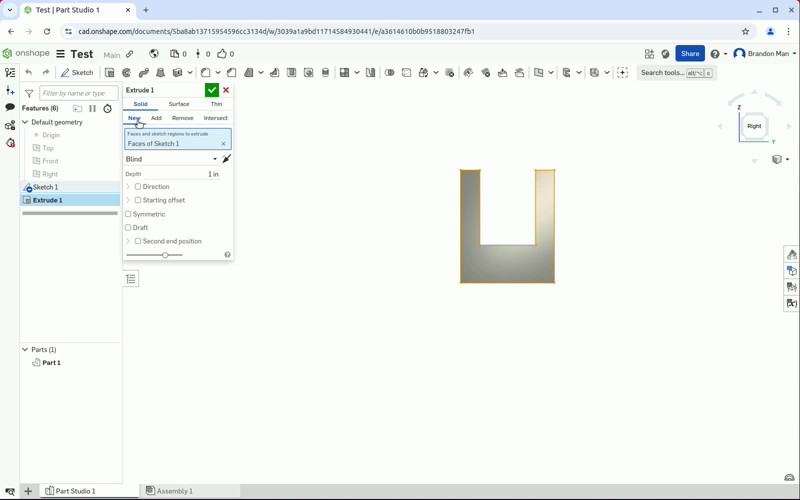
click(137, 120)
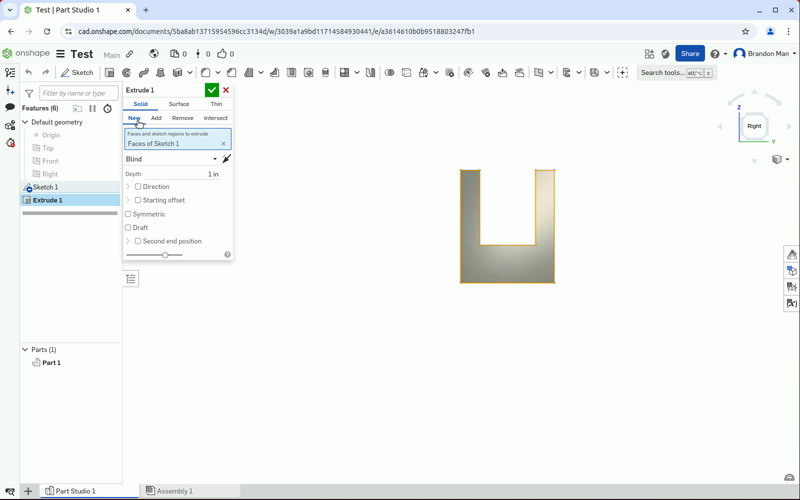
key(tab, 4)
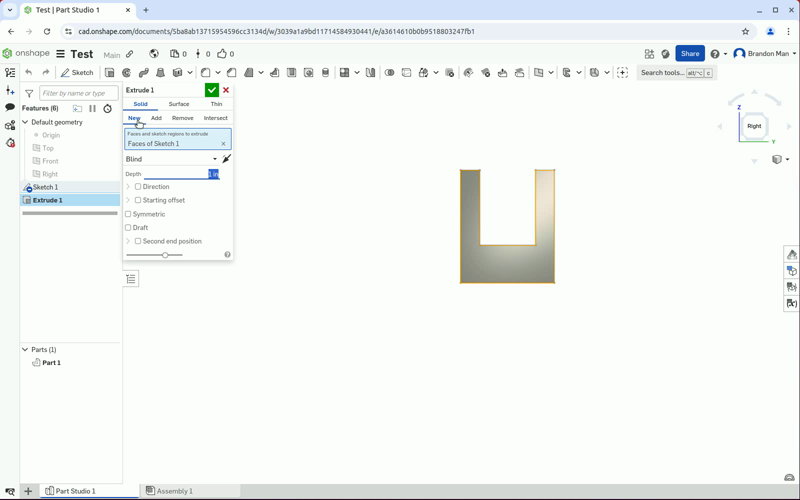
text(19.257)
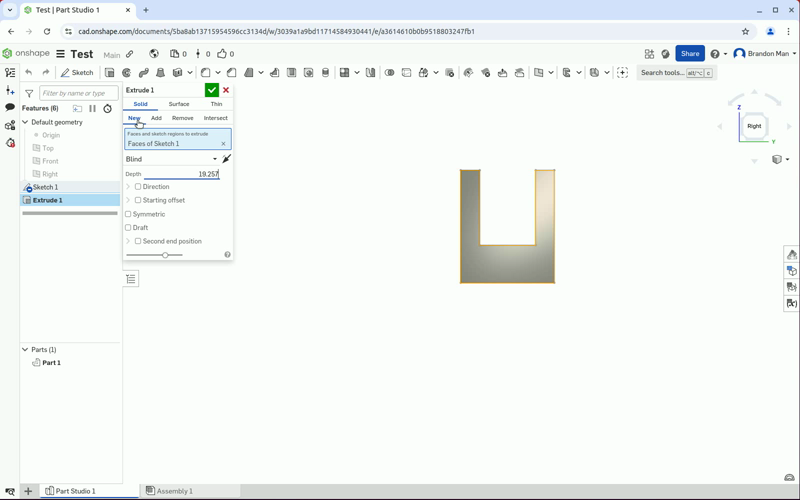
key(enter)
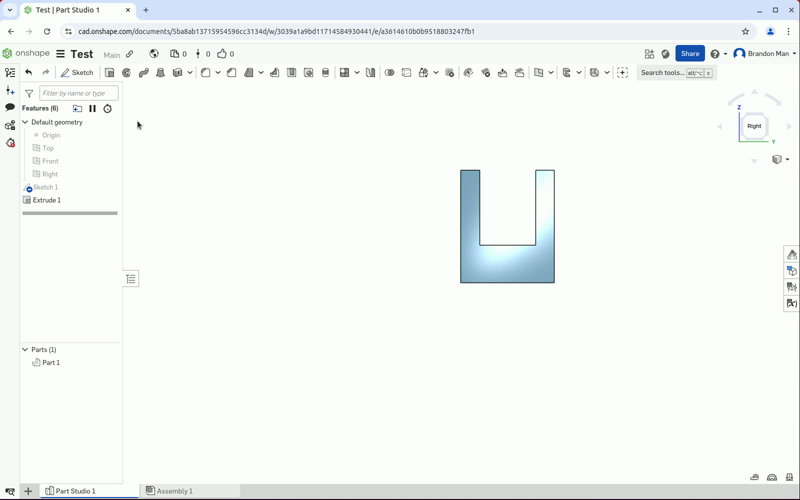
key(shift+h)
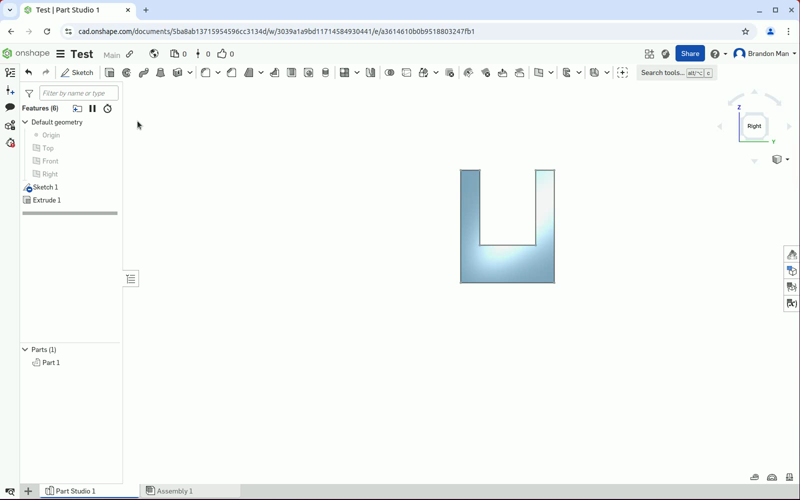
key(shift+h)
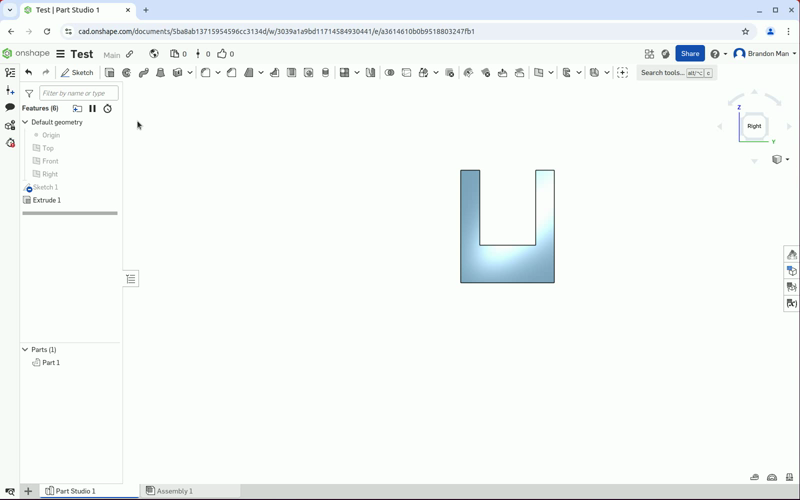
mouse_move(73, 189)
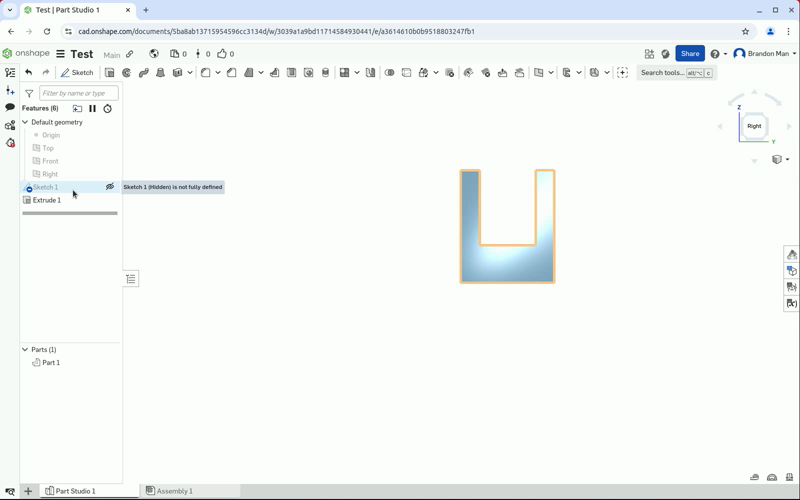
click(73, 189)
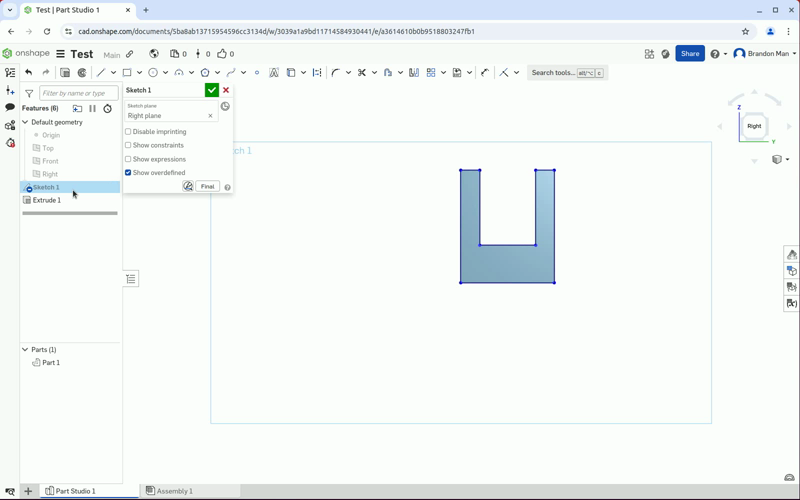
mouse_move(229, 92)
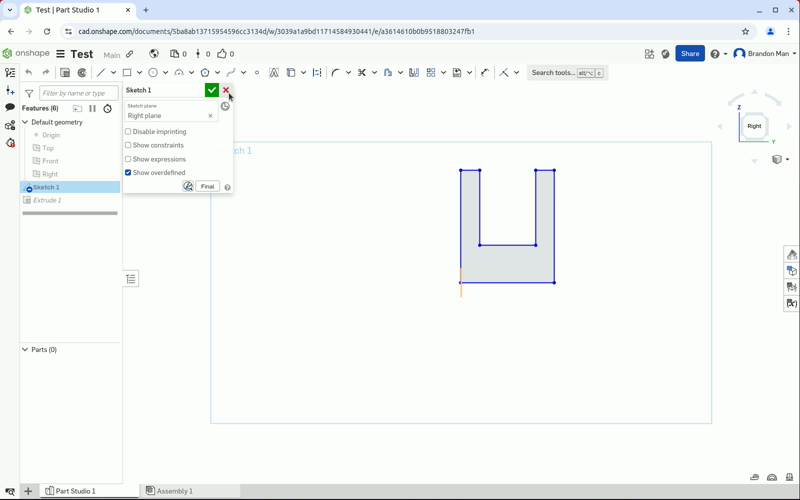
click(229, 92)
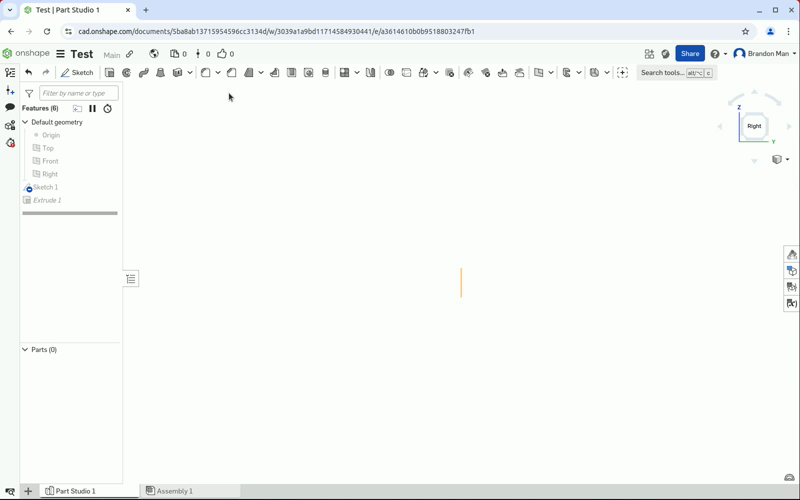
mouse_move(73, 352)
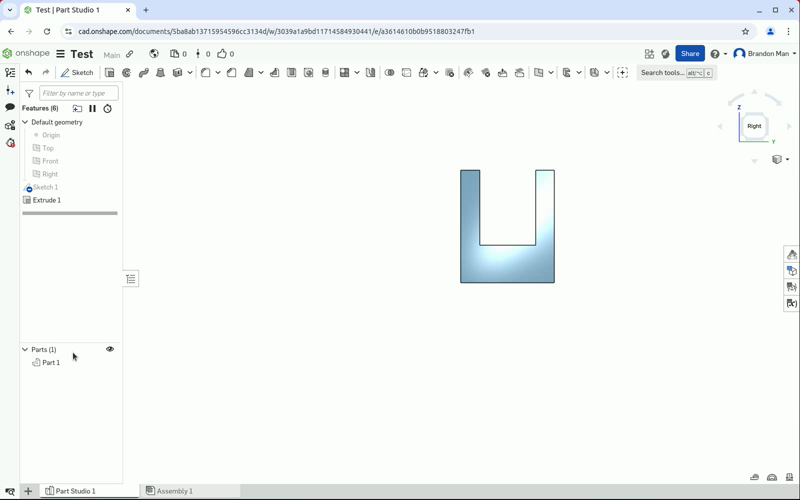
key(y)
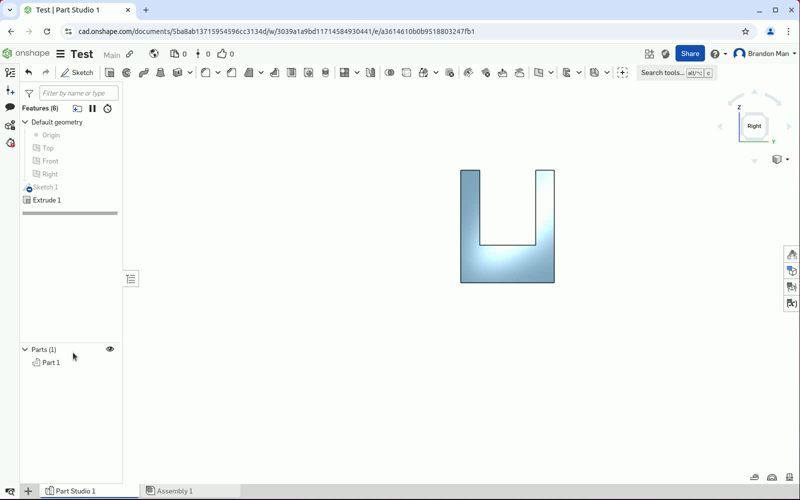
key(shift+p)
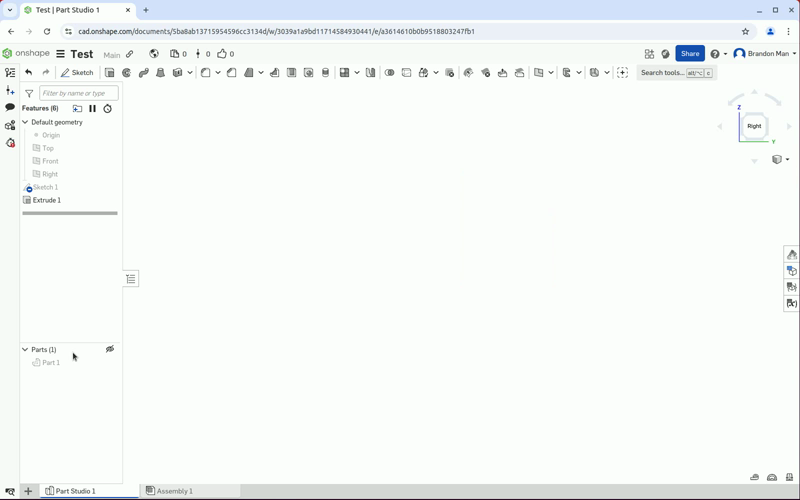
key(space)
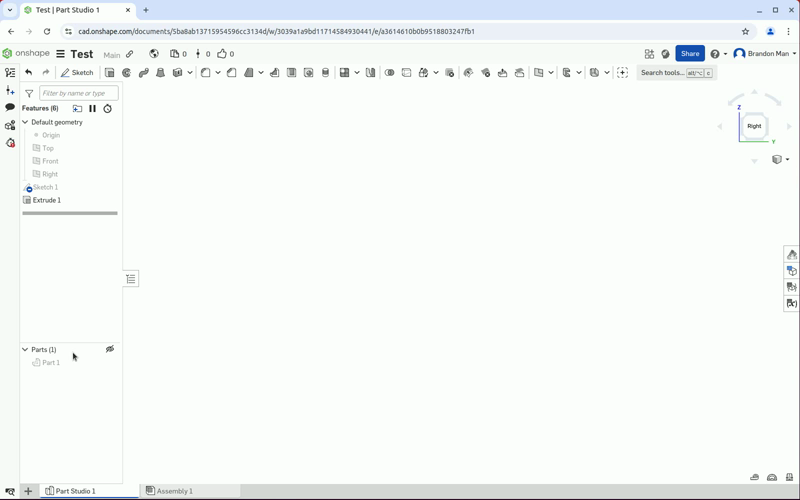
key_down(shift)
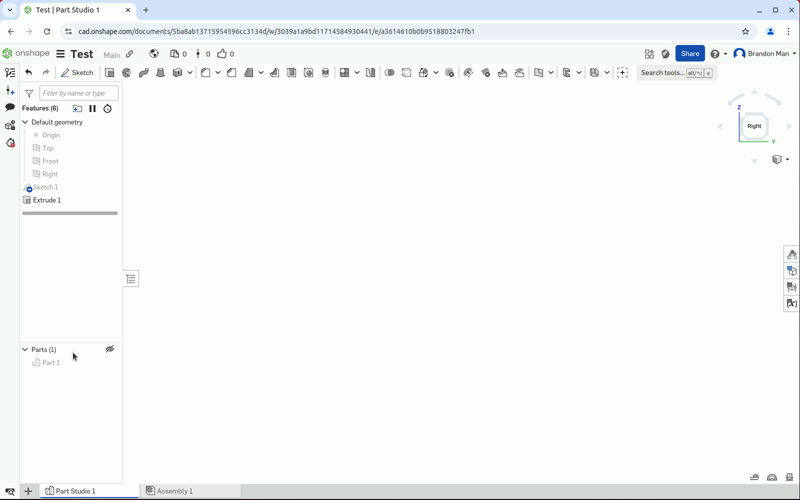
key(right)
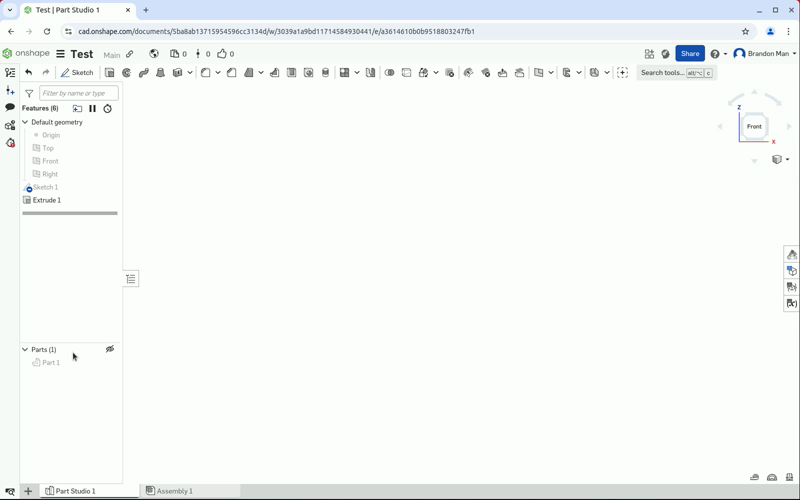
key_up(shift)
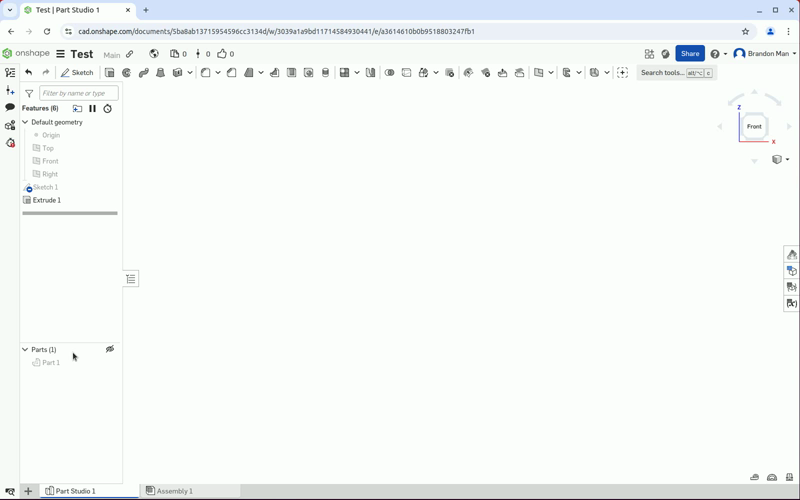
mouse_move(73, 352)
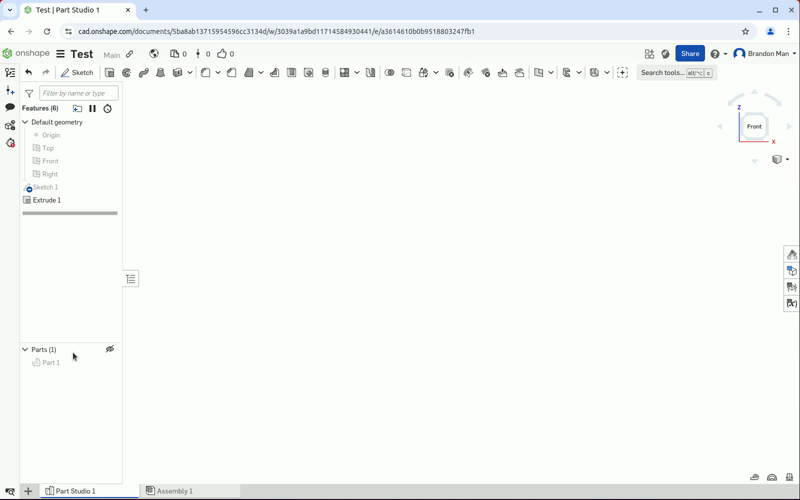
key(shift+y)
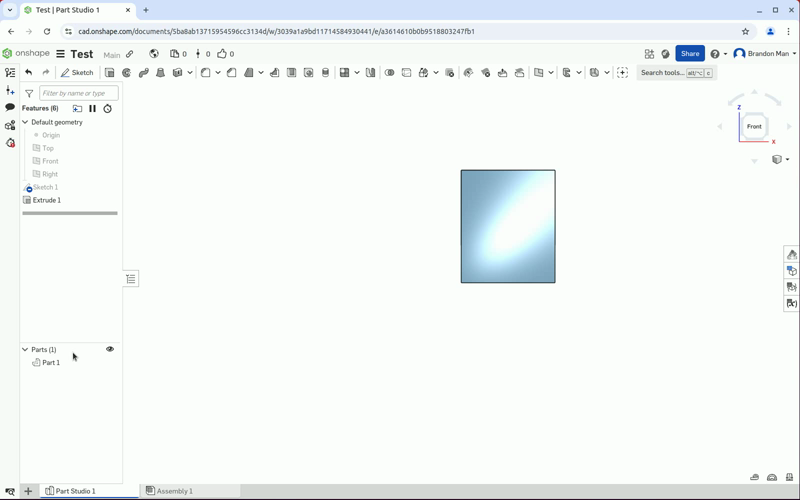
mouse_move(541, 75)
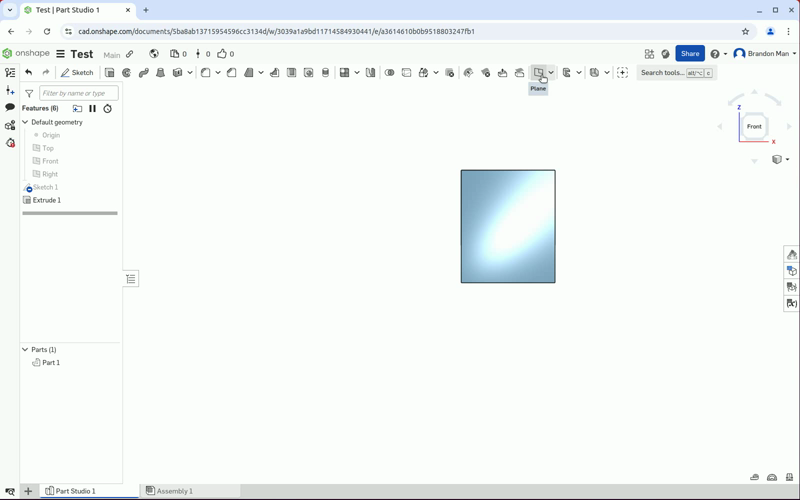
click(541, 75)
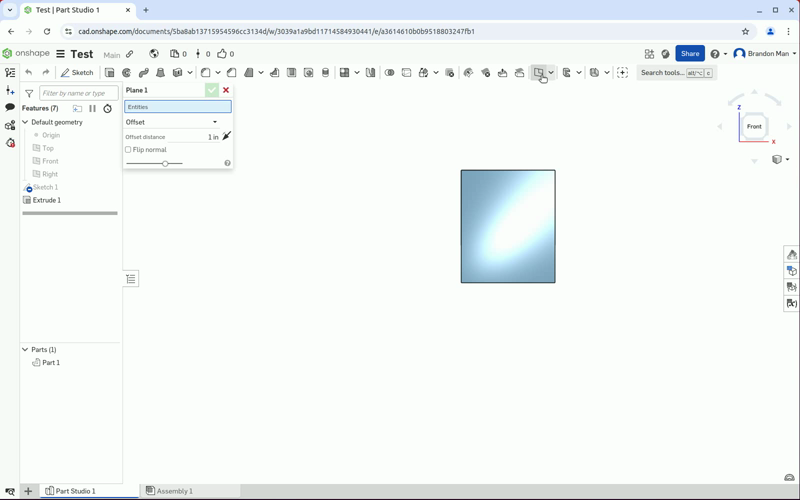
mouse_move(73, 163)
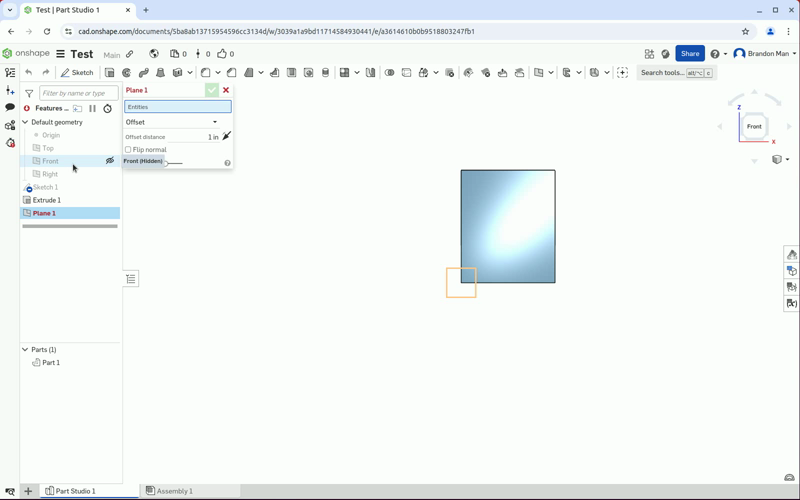
click(73, 163)
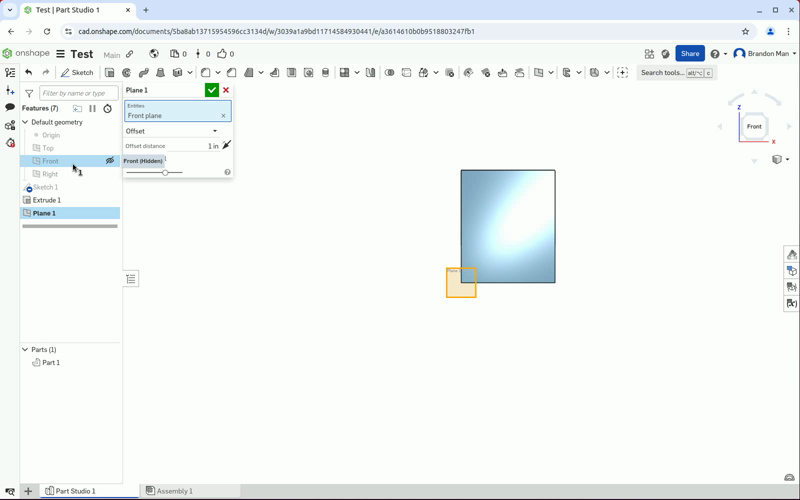
key(tab, 2)
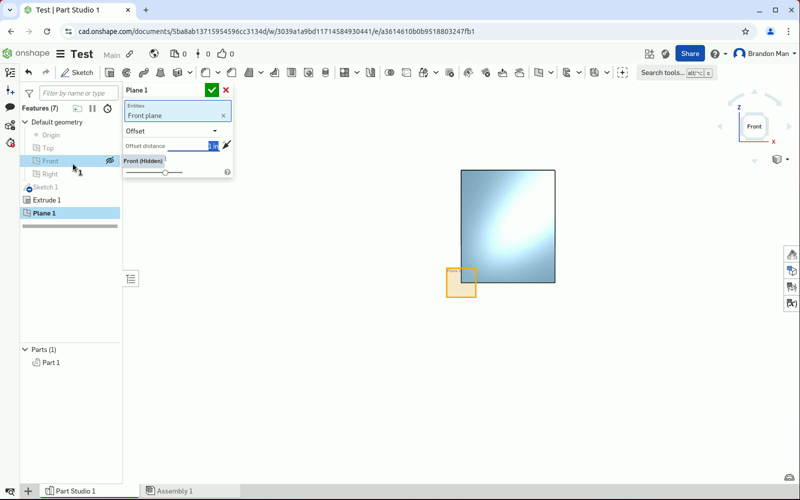
text(15.405)
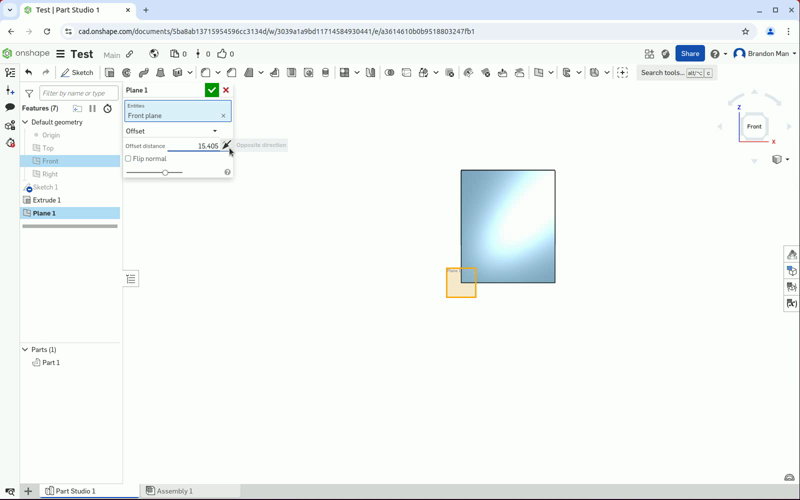
mouse_move(229, 147)
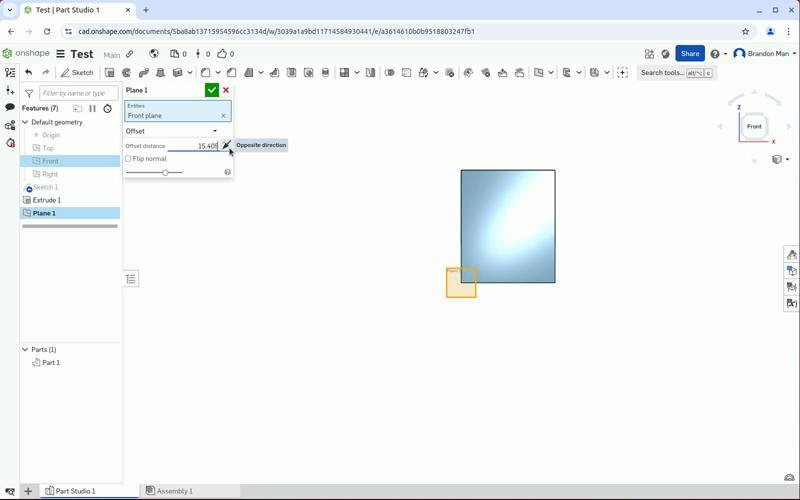
click(229, 147)
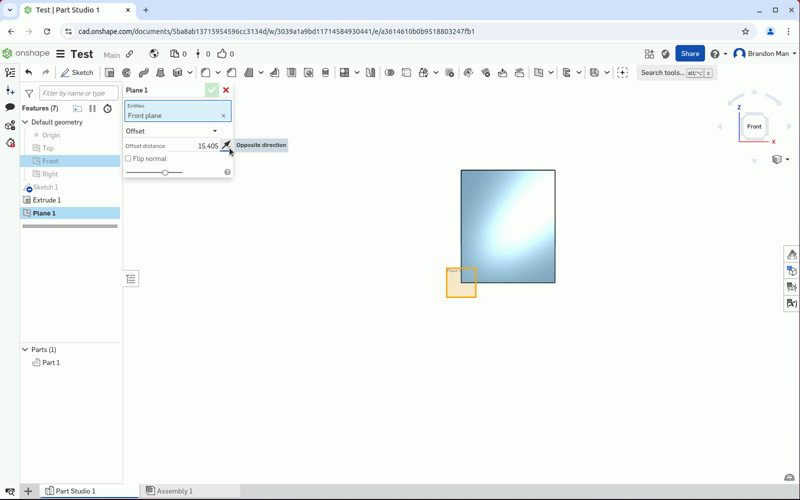
key(enter, 2)
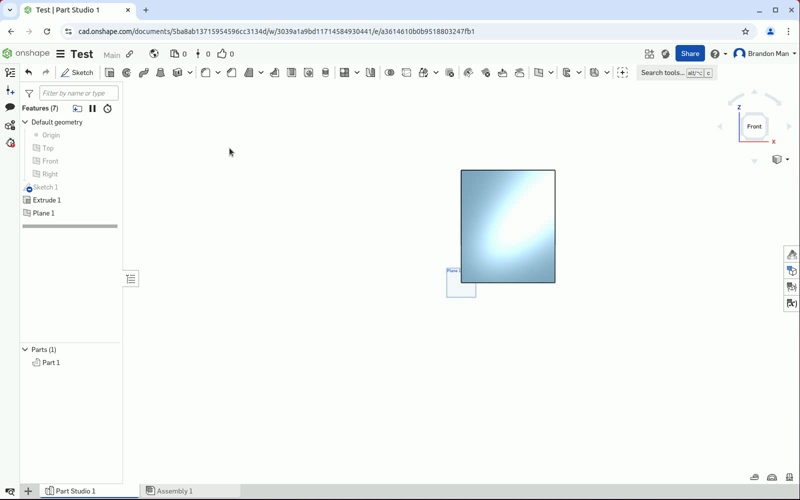
key(shift+s)
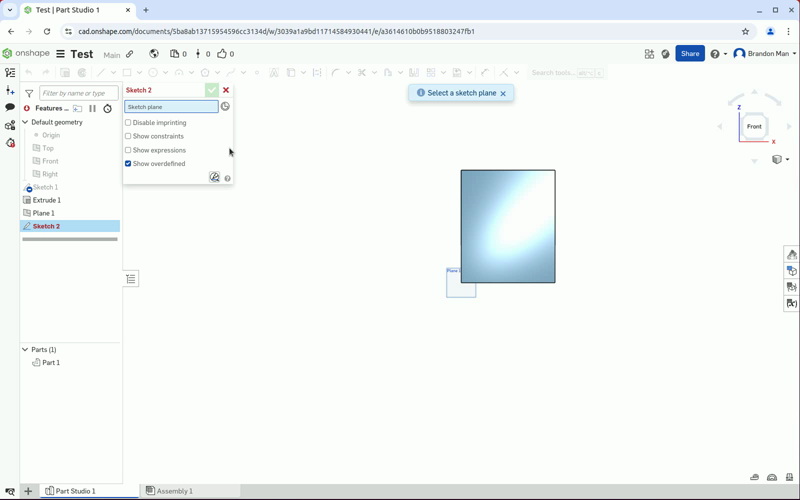
mouse_move(73, 215)
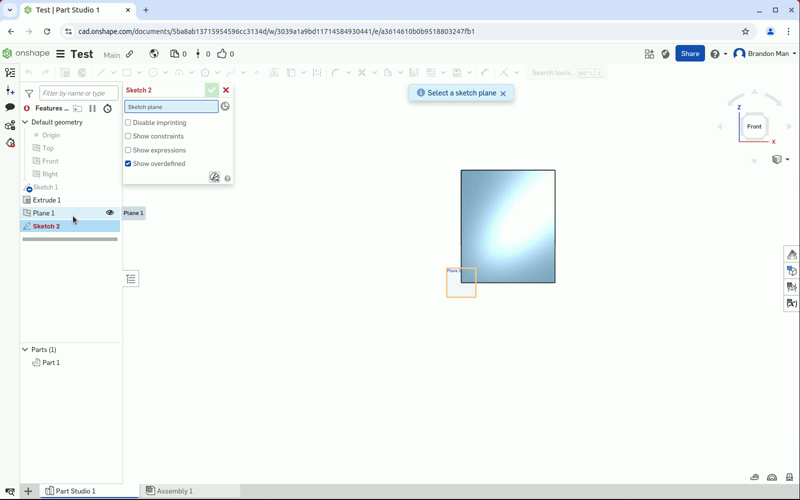
click(73, 215)
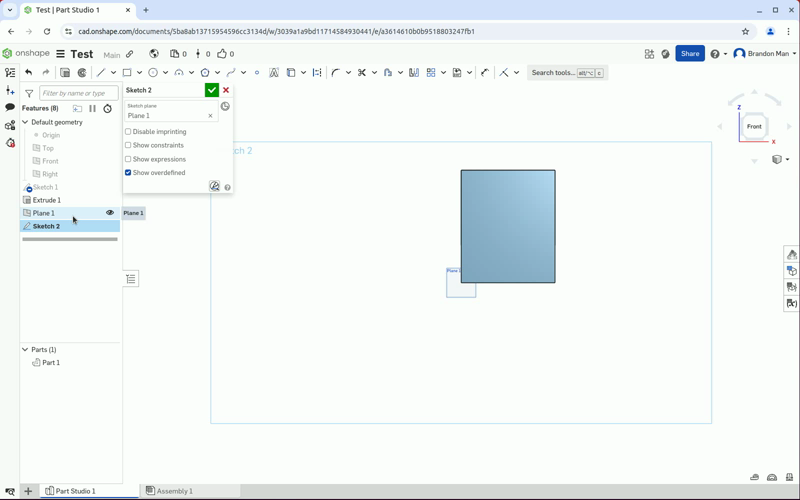
mouse_move(73, 352)
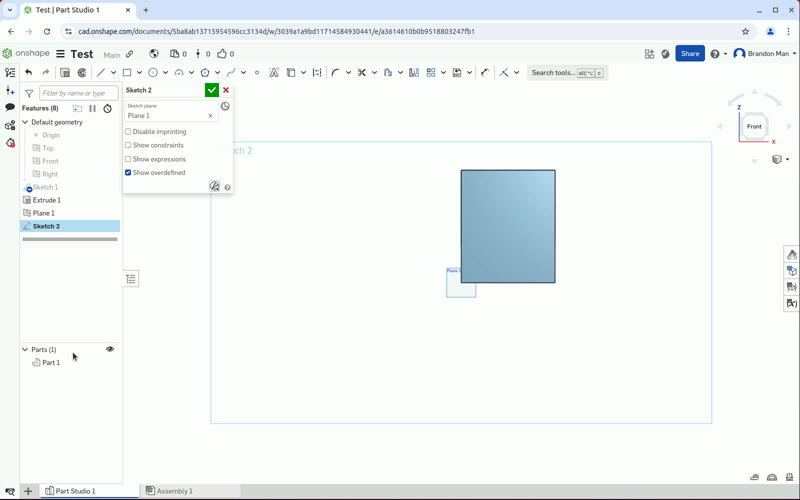
key(y)
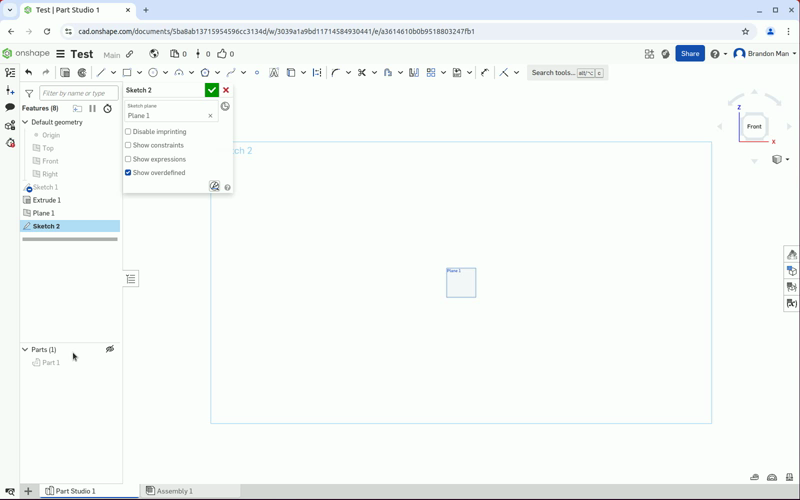
key(l)
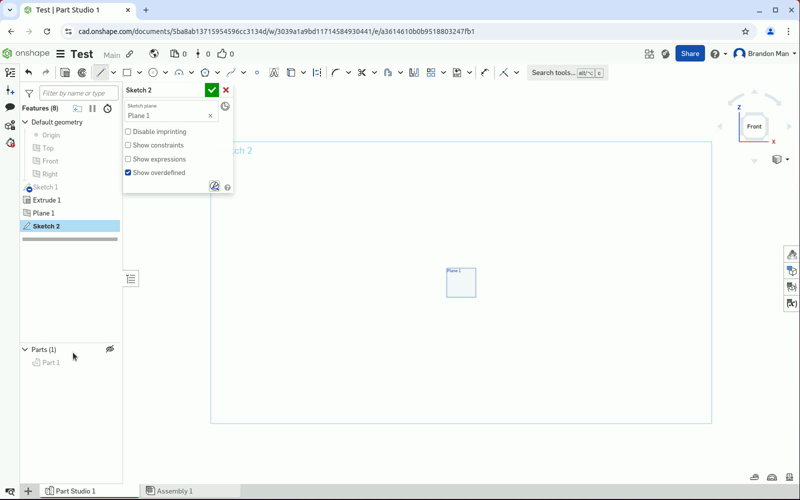
key_down(shift)
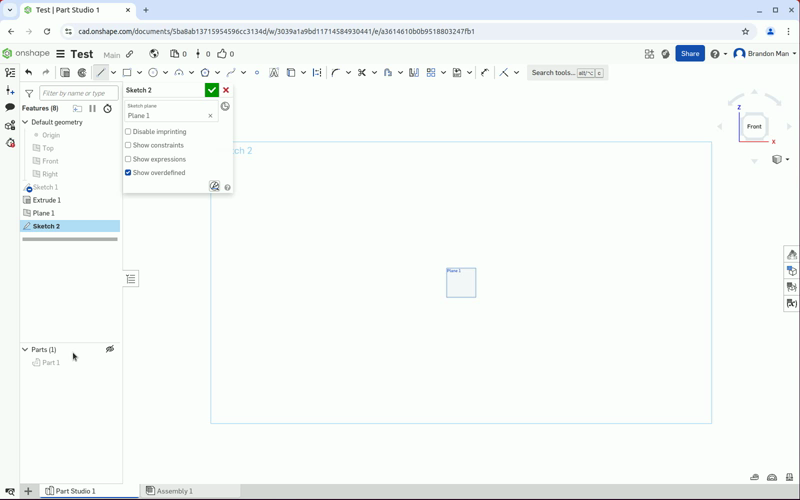
mouse_move(460, 245)
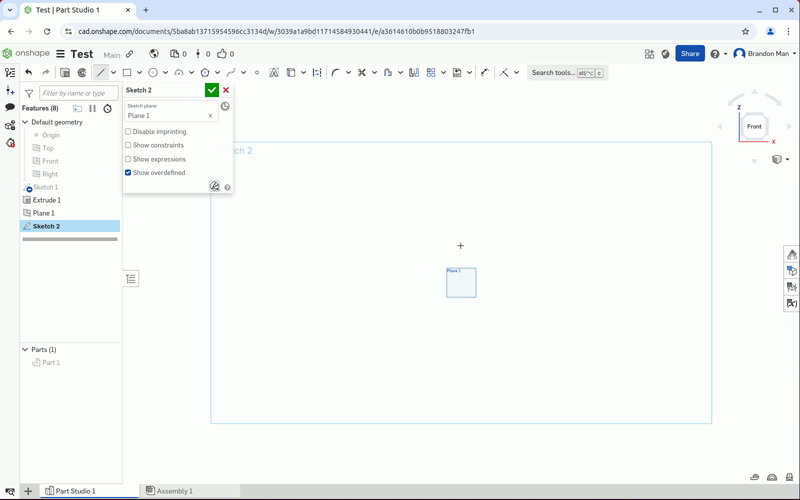
click(460, 245)
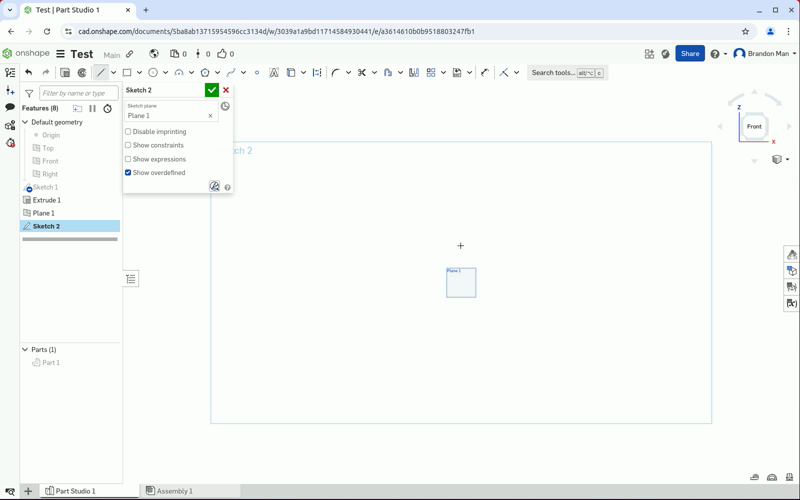
key_up(shift)
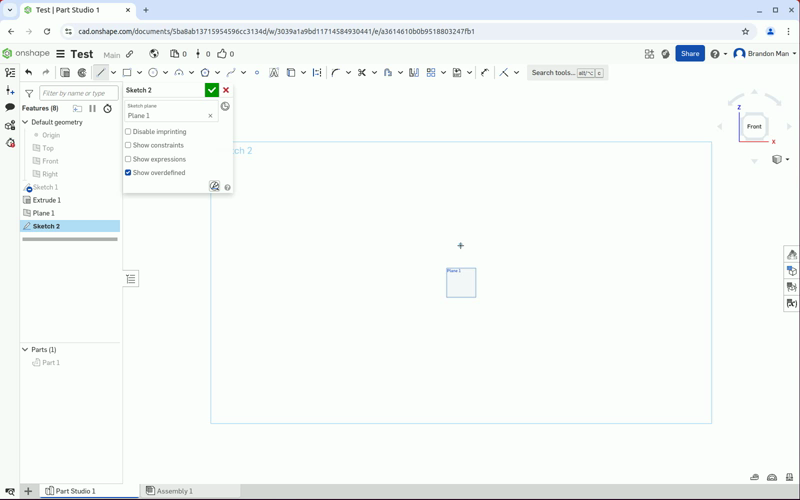
key_down(shift)
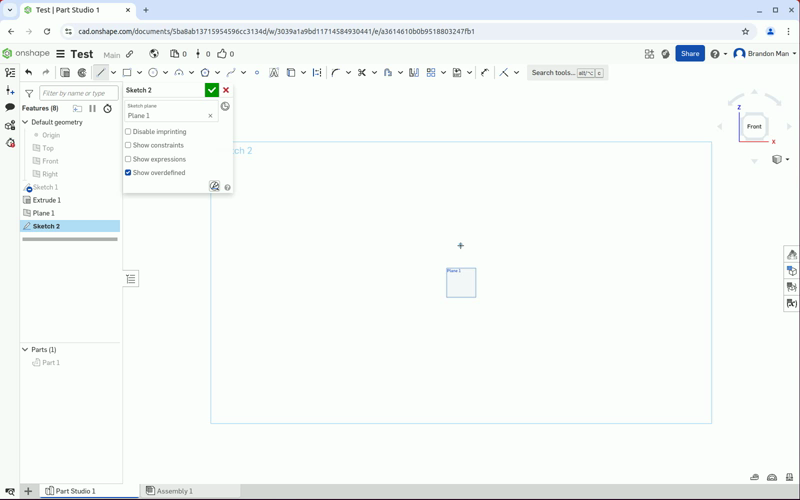
mouse_move(554, 245)
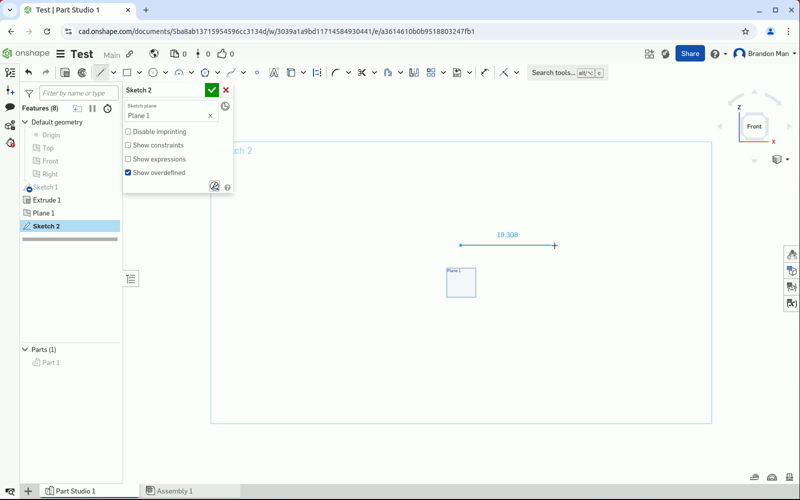
click(554, 245)
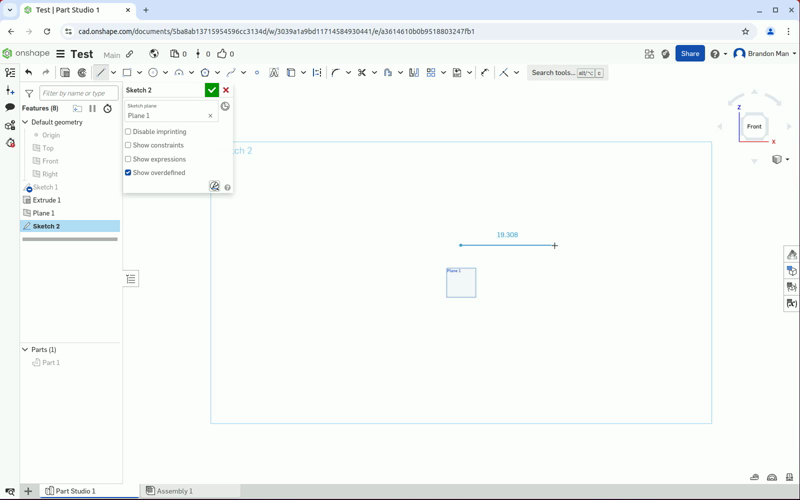
key_up(shift)
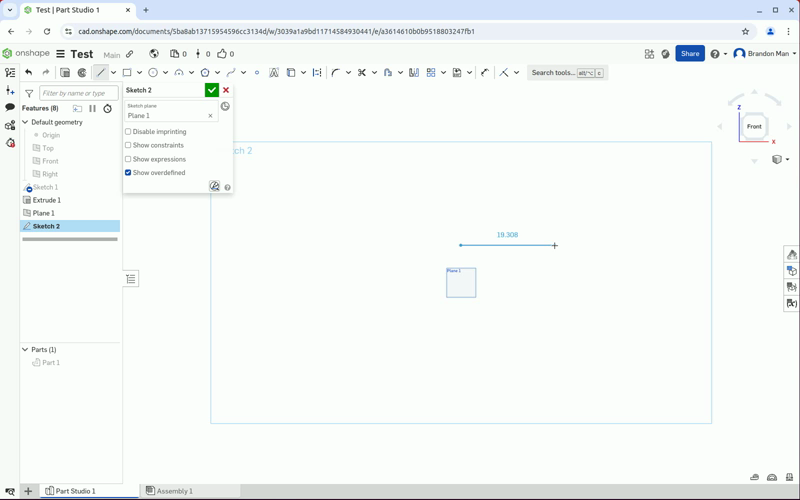
key_down(shift)
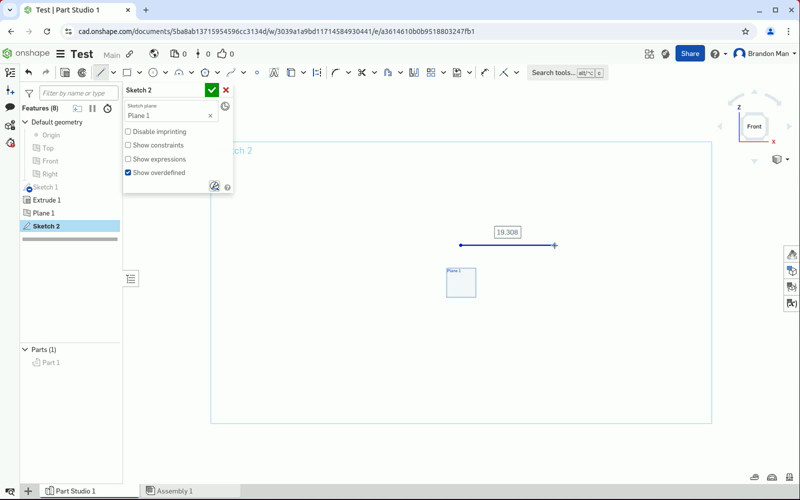
mouse_move(460, 170)
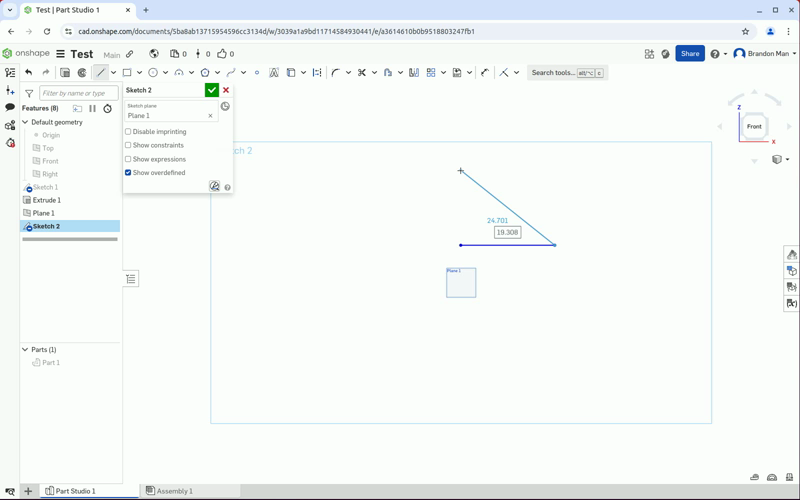
click(460, 170)
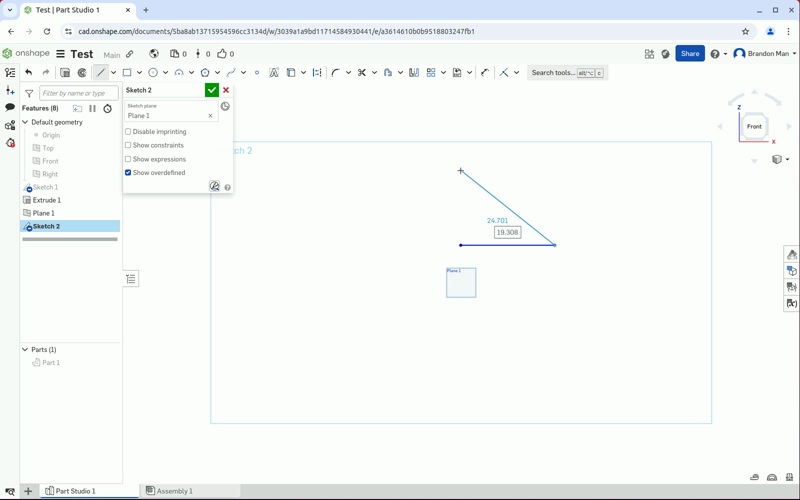
key_up(shift)
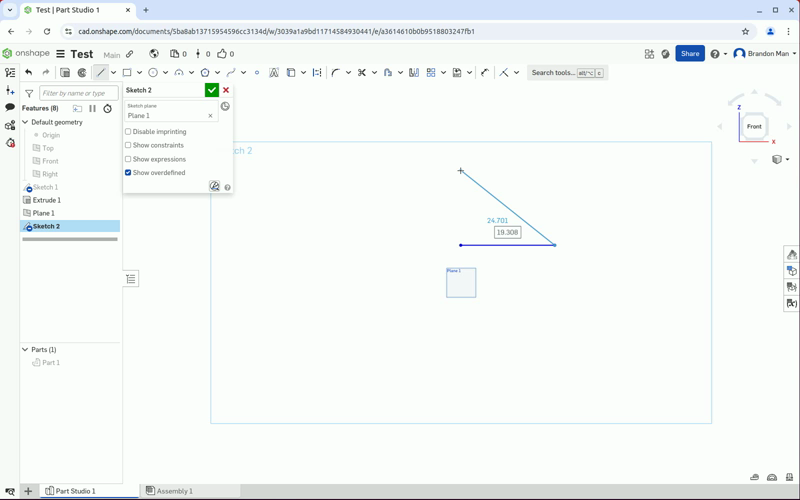
key_down(shift)
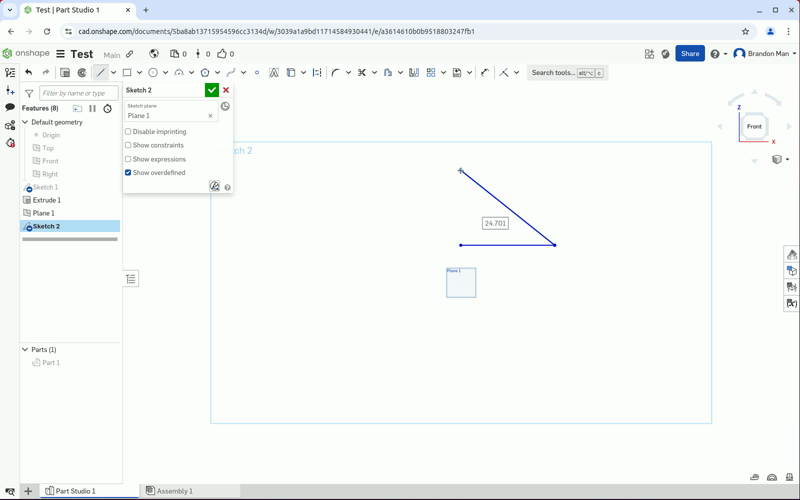
mouse_move(460, 245)
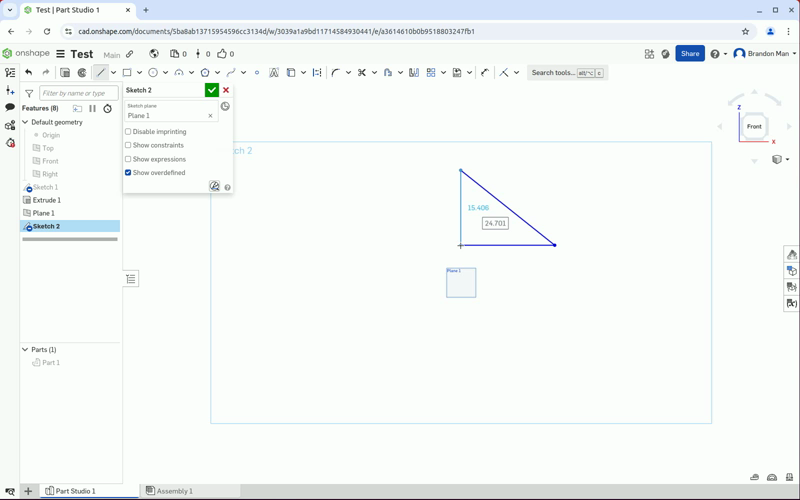
key_up(shift)
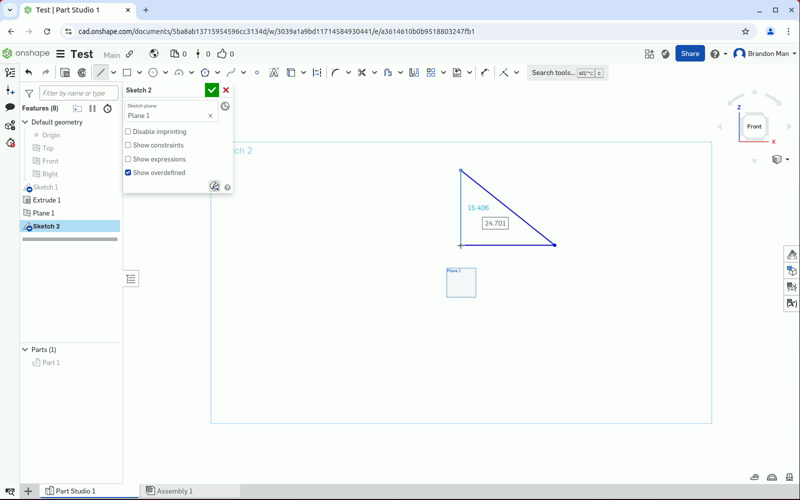
click(460, 245)
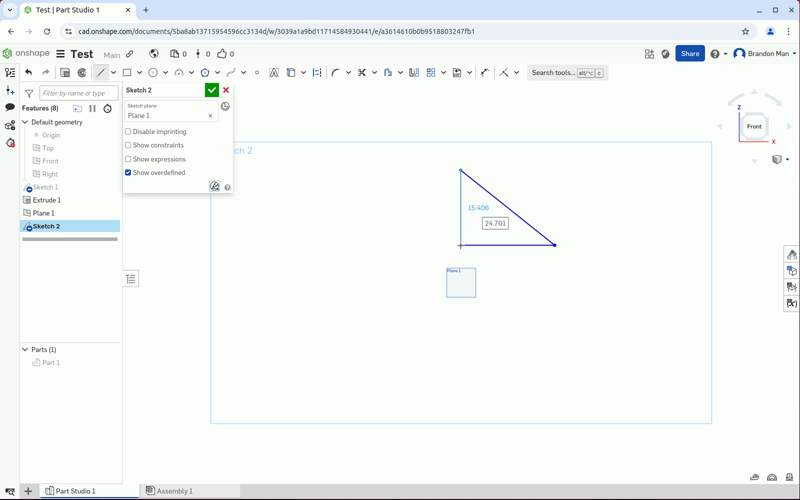
key(esc)
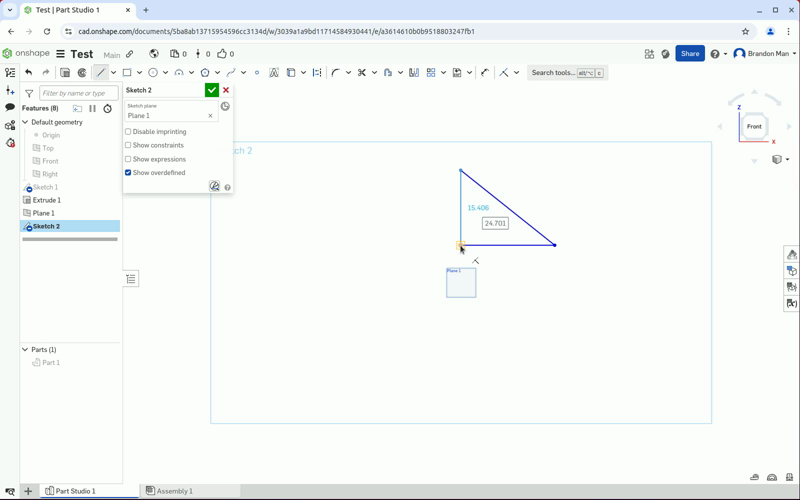
mouse_move(488, 214)
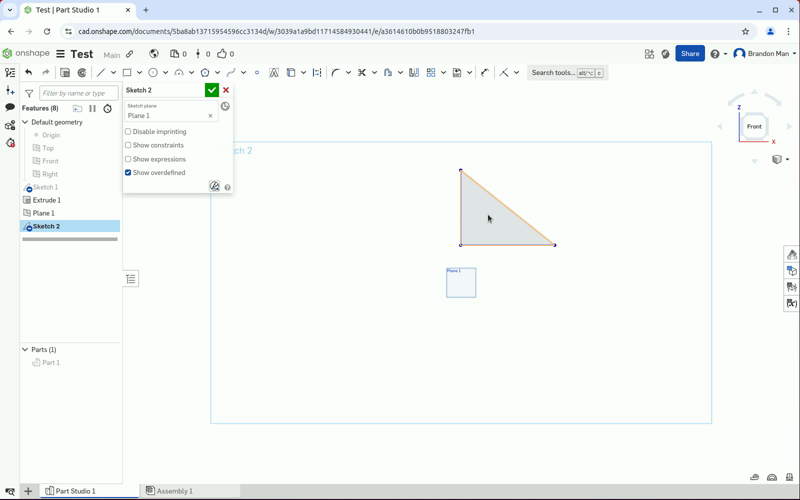
click(488, 214)
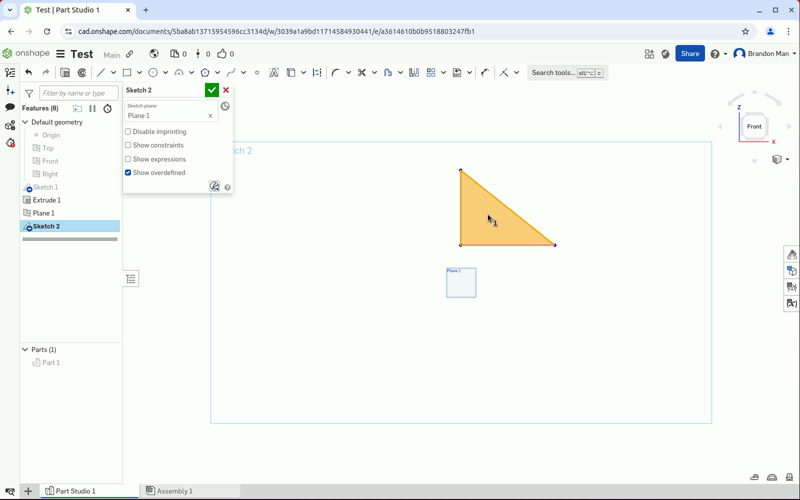
mouse_move(73, 352)
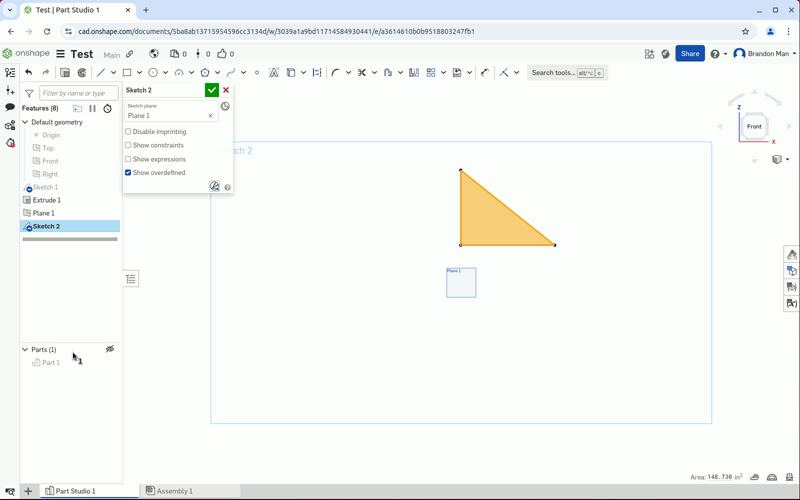
key(shift+y)
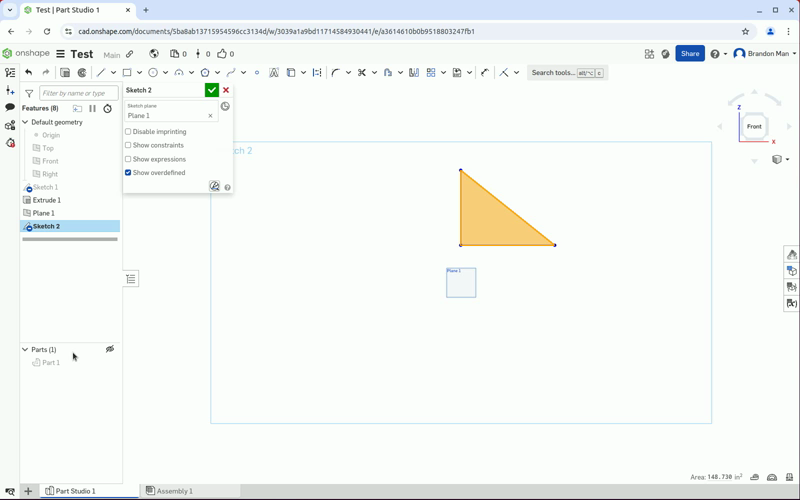
key(shift+e)
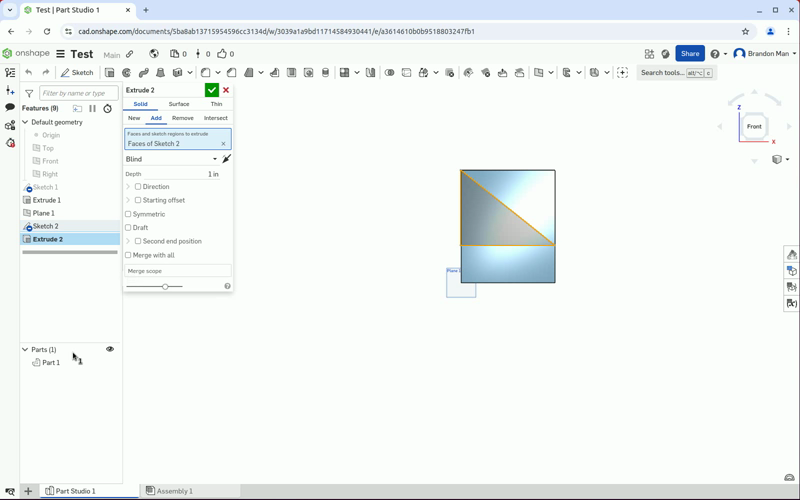
mouse_move(143, 106)
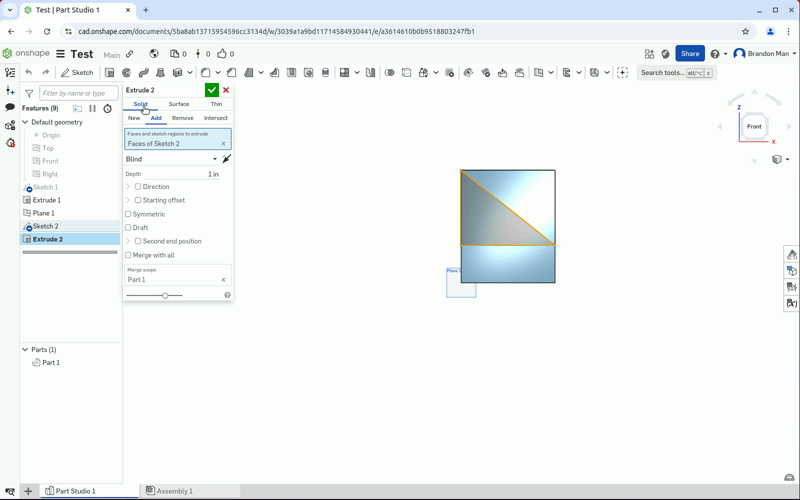
click(143, 106)
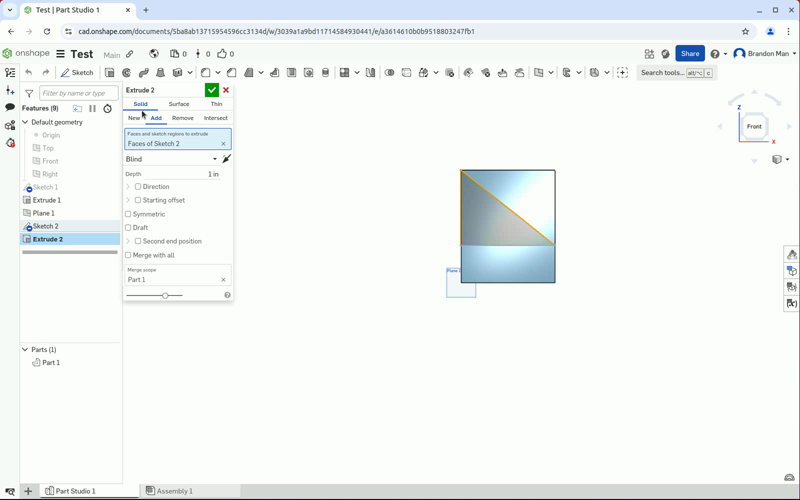
mouse_move(137, 120)
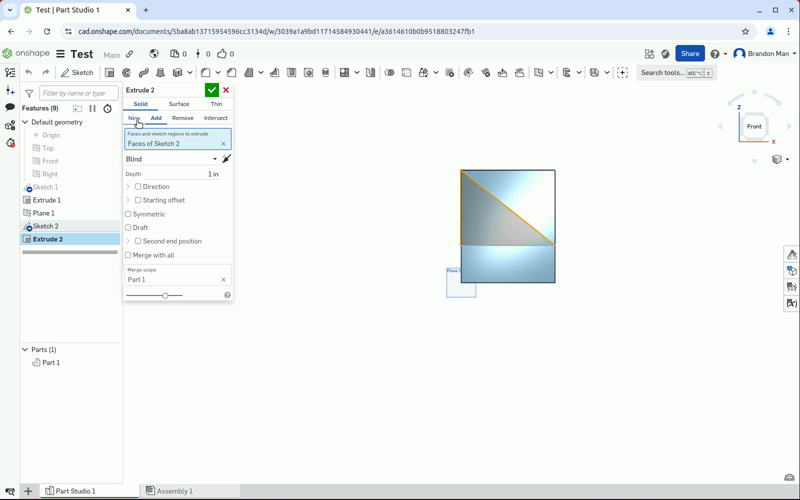
click(137, 120)
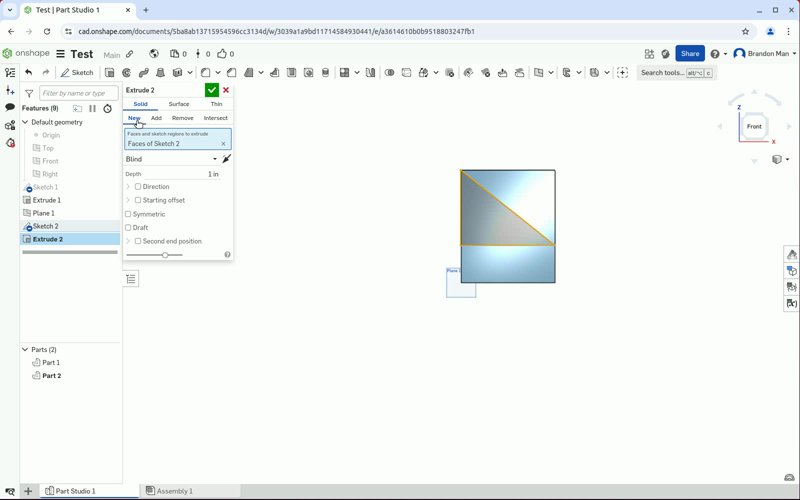
key(tab, 4)
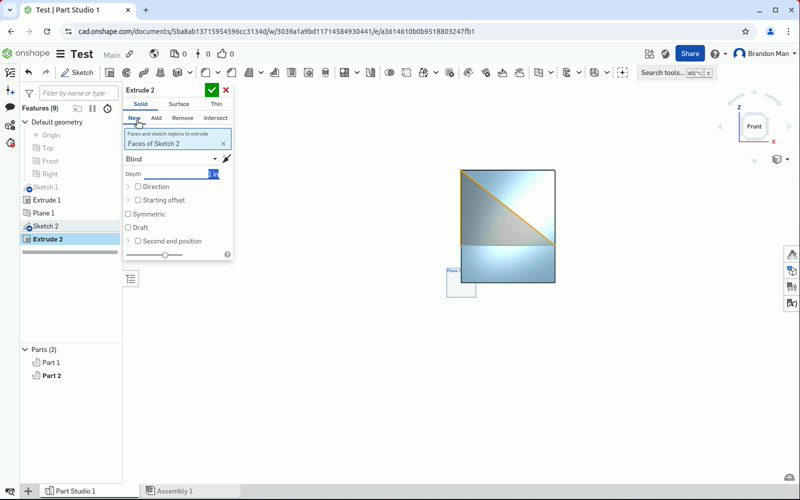
text(15.405)
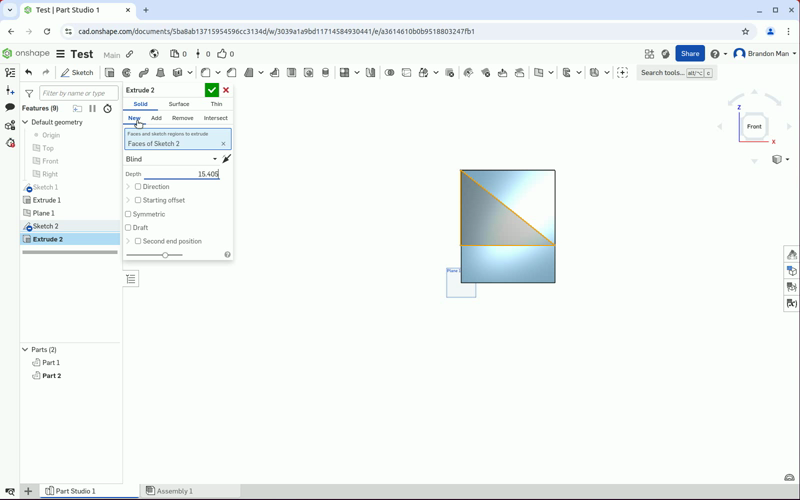
key(enter)
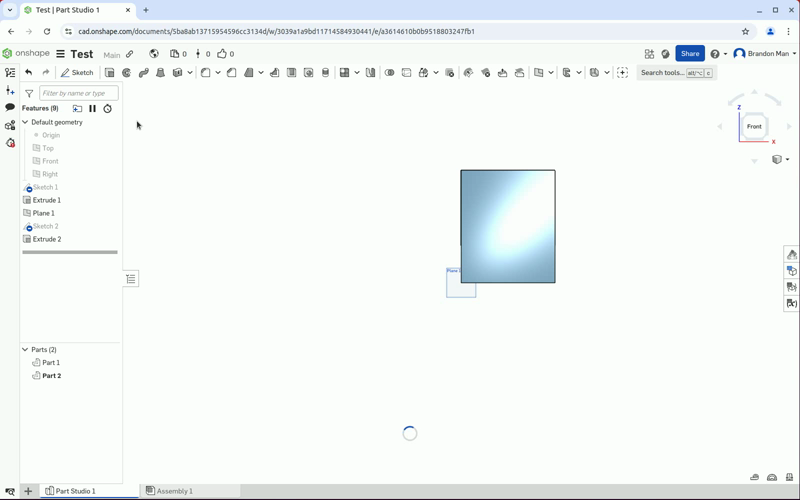
key(shift+h)
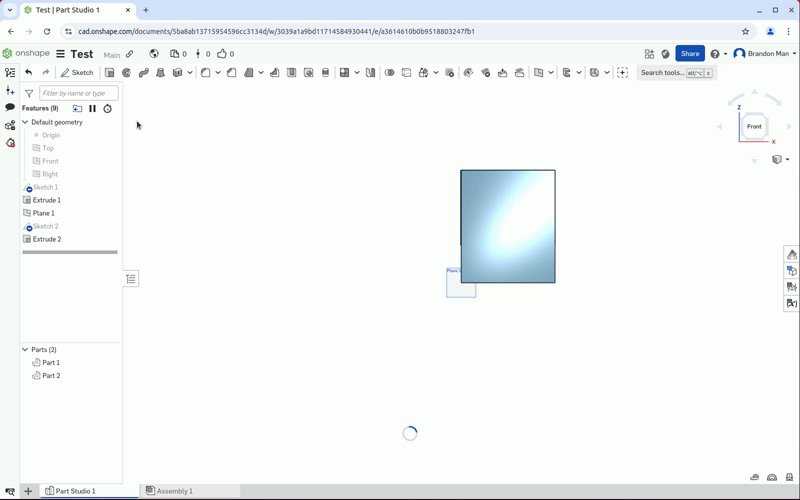
key(shift+h)
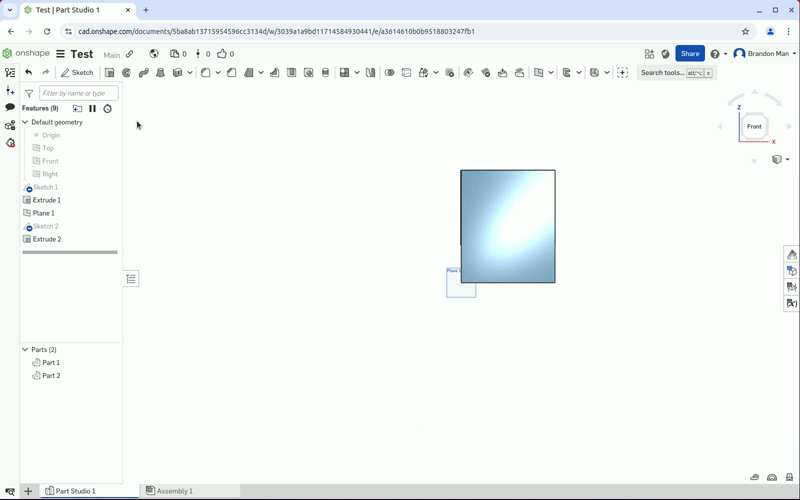
key(shift+7)
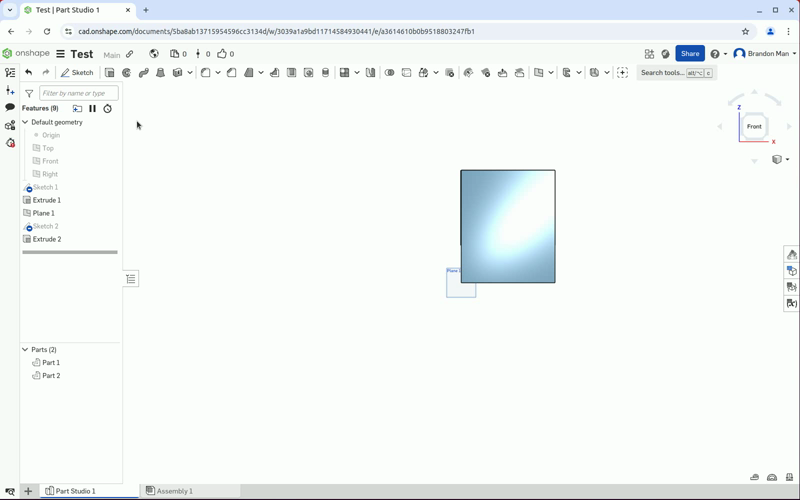
key(left, 2)
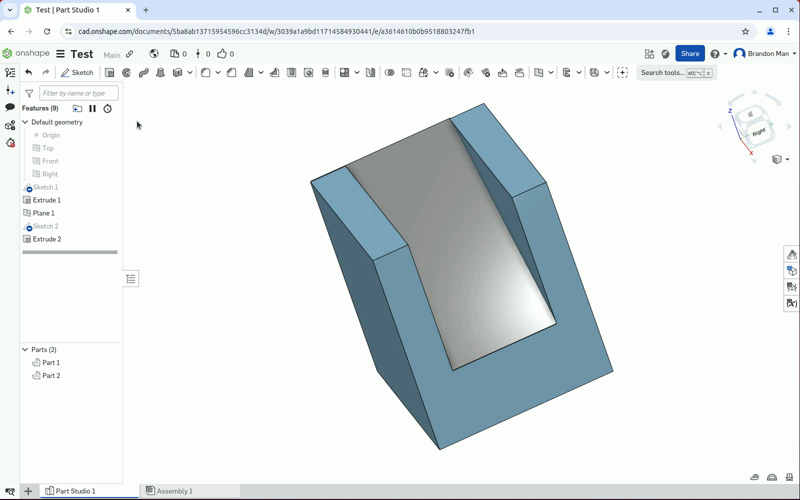
key(down, 2)
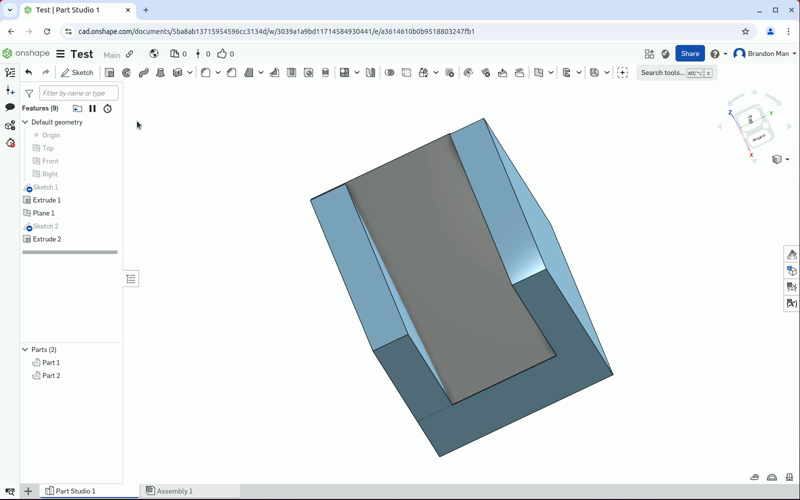
key(up, 2)
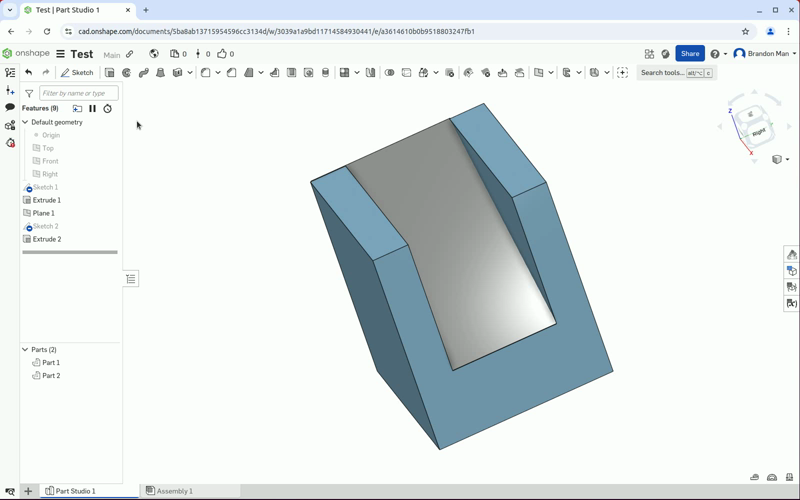
key(right, 2)
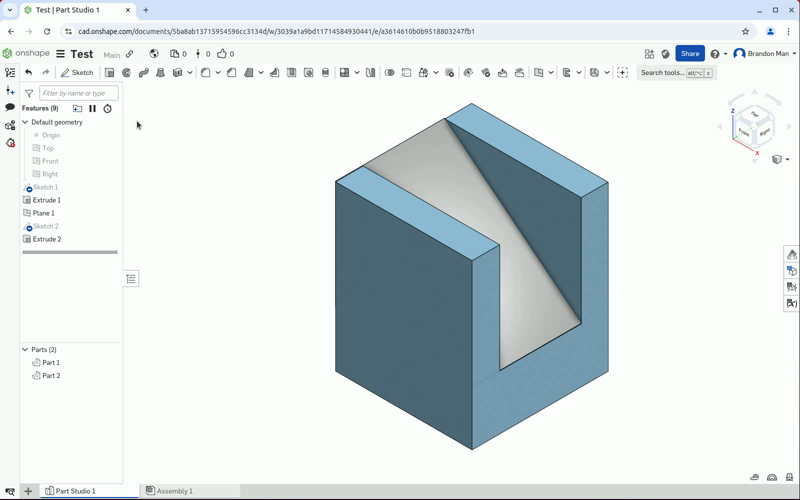
mouse_move(73, 189)
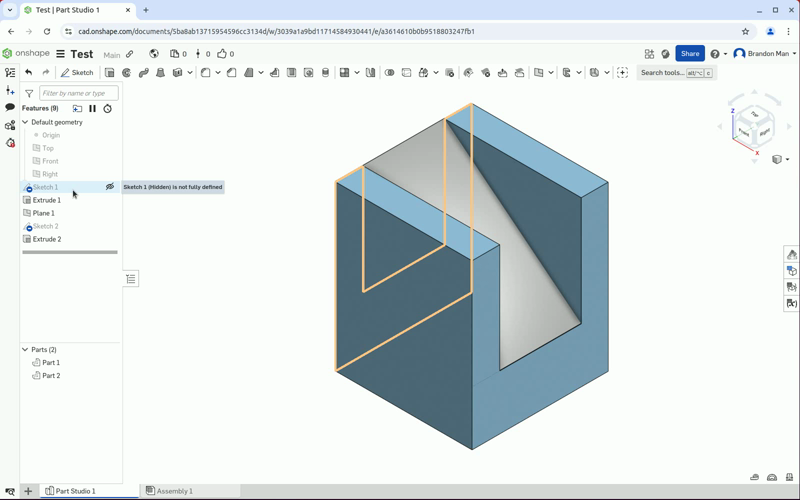
click(73, 189)